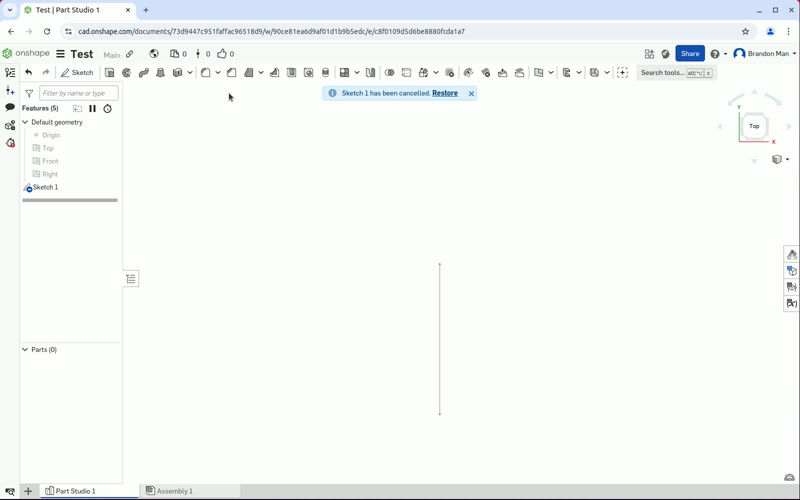
key(shift+h)
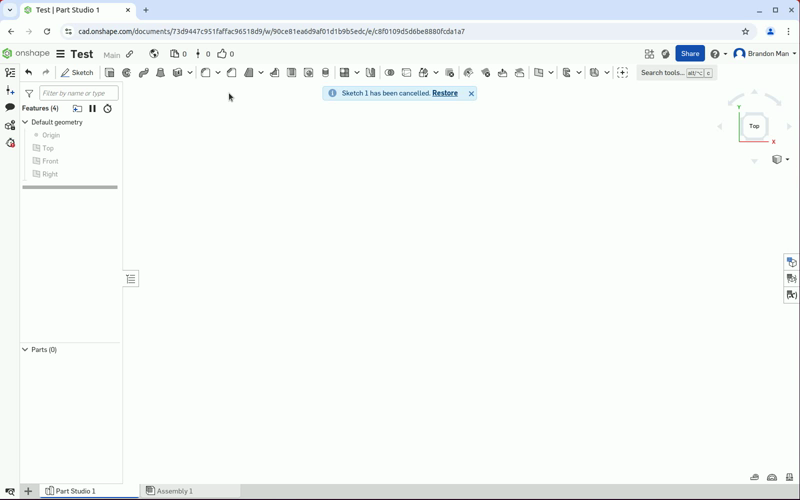
mouse_move(73, 352)
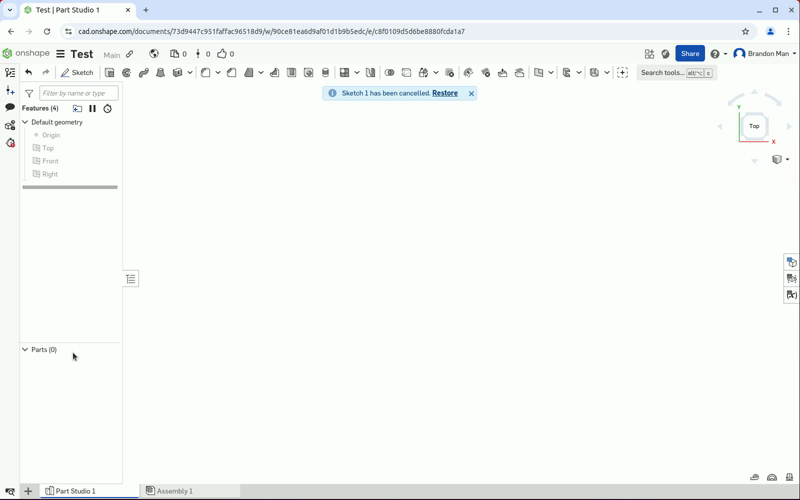
key(y)
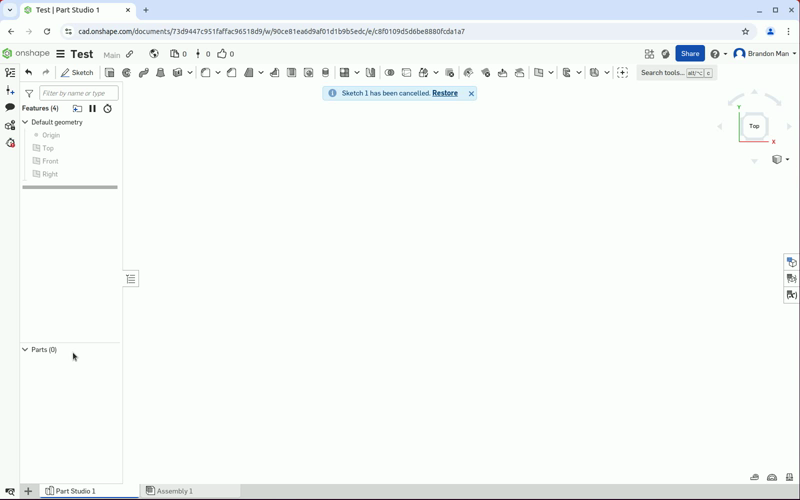
key(shift+p)
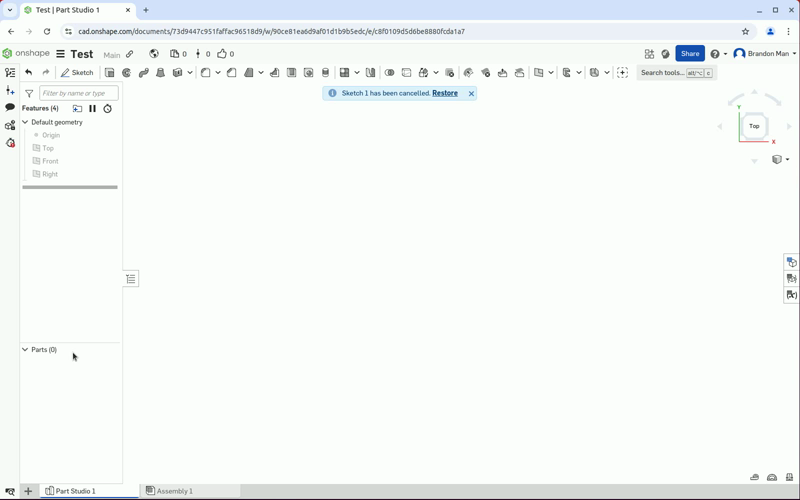
key(space)
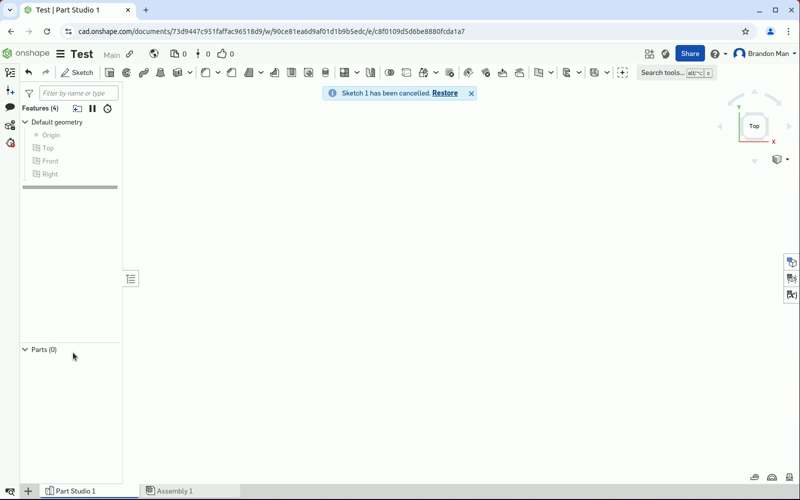
key_down(shift)
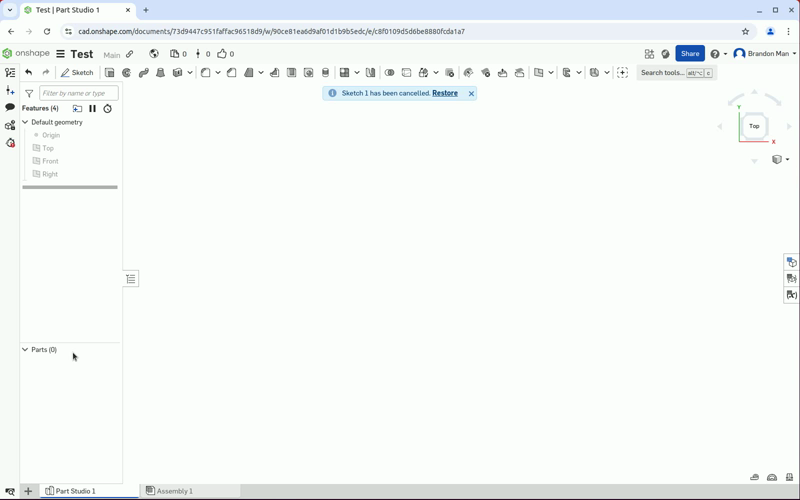
key(up)
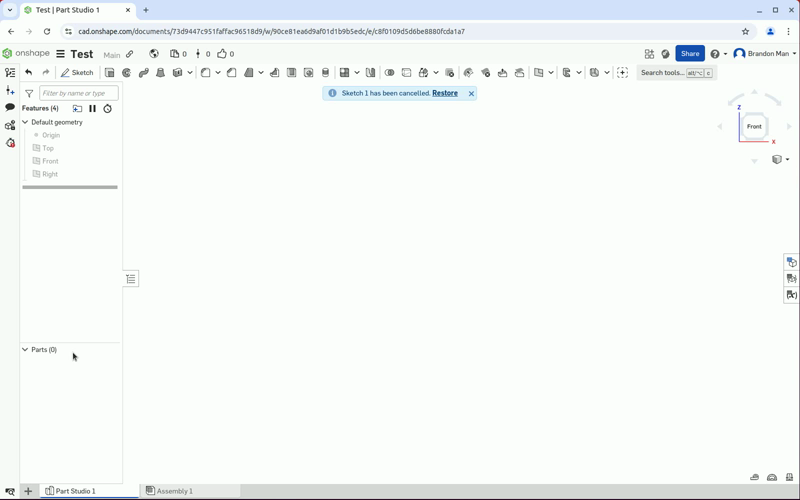
key_up(shift)
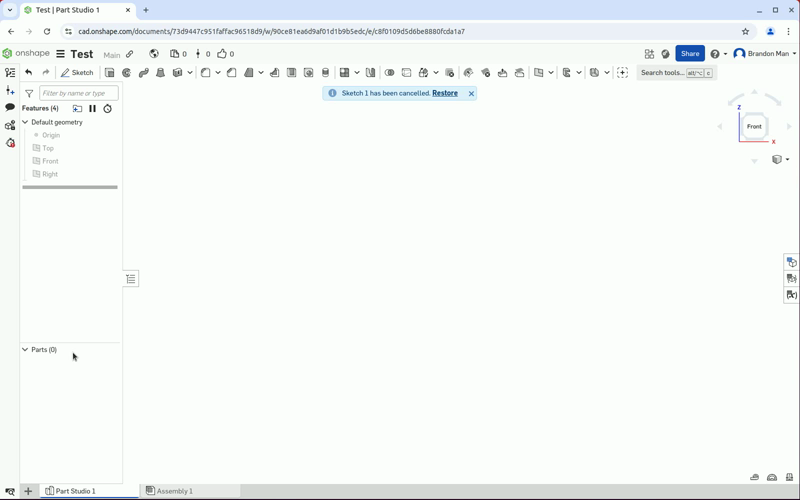
mouse_move(73, 352)
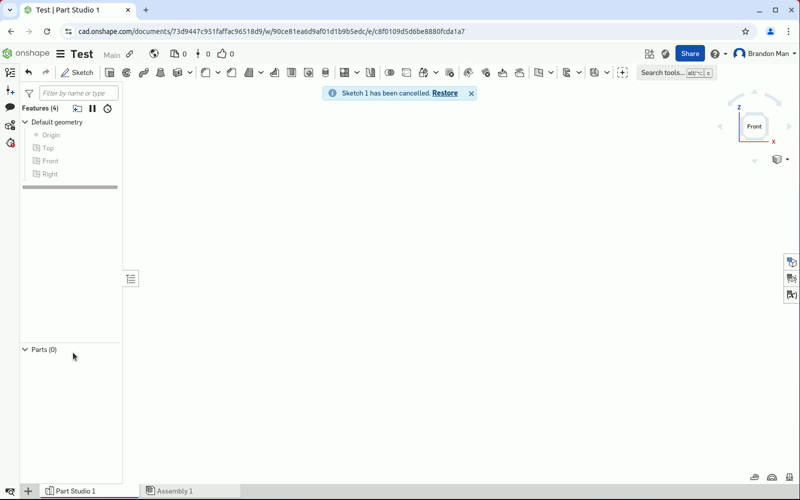
key(shift+y)
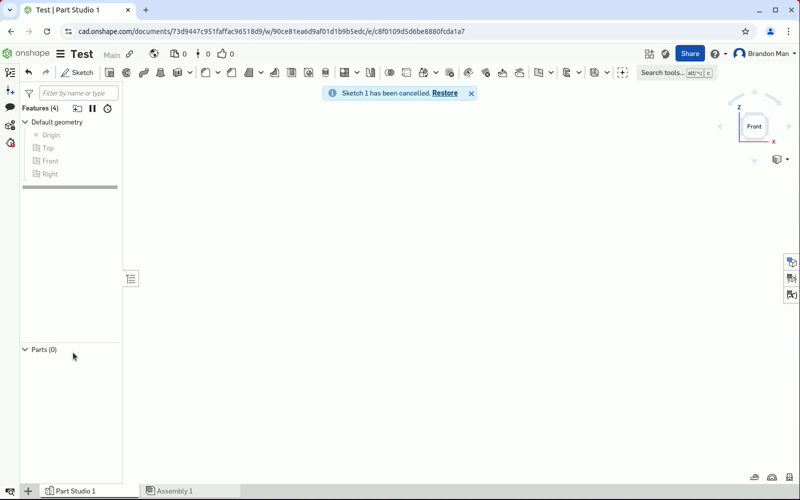
key(shift+s)
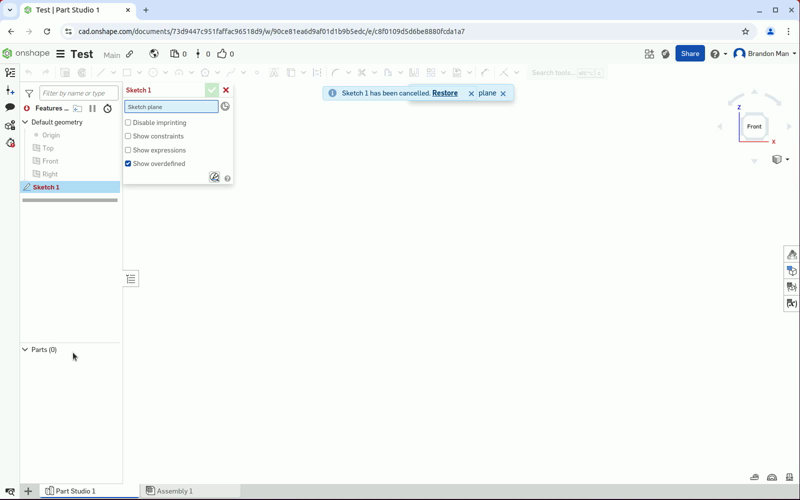
mouse_move(73, 163)
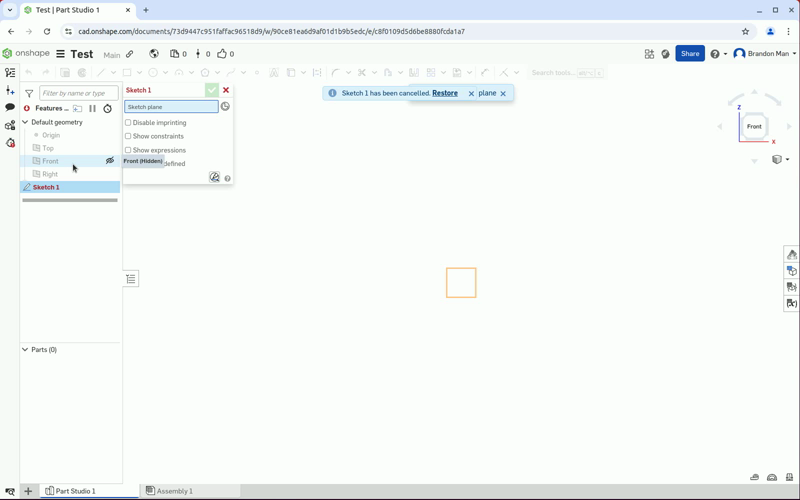
click(73, 163)
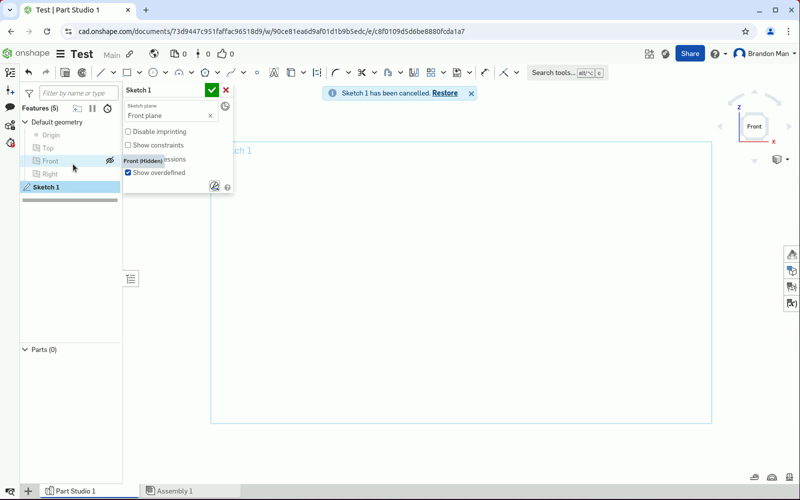
mouse_move(73, 352)
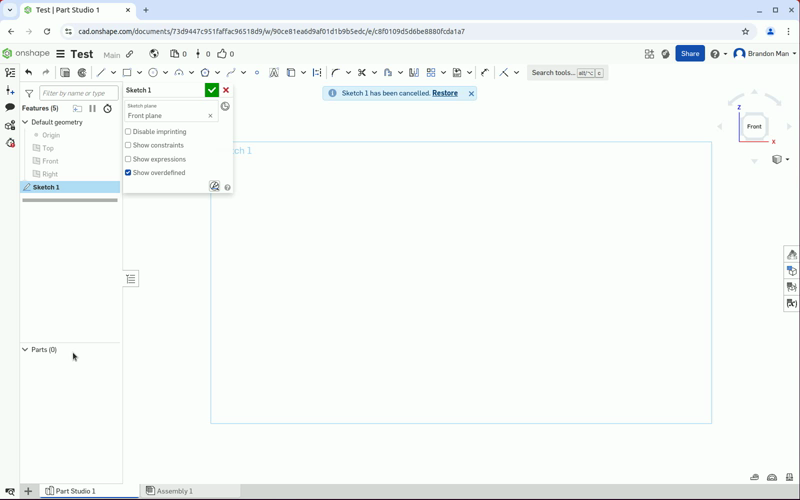
key(y)
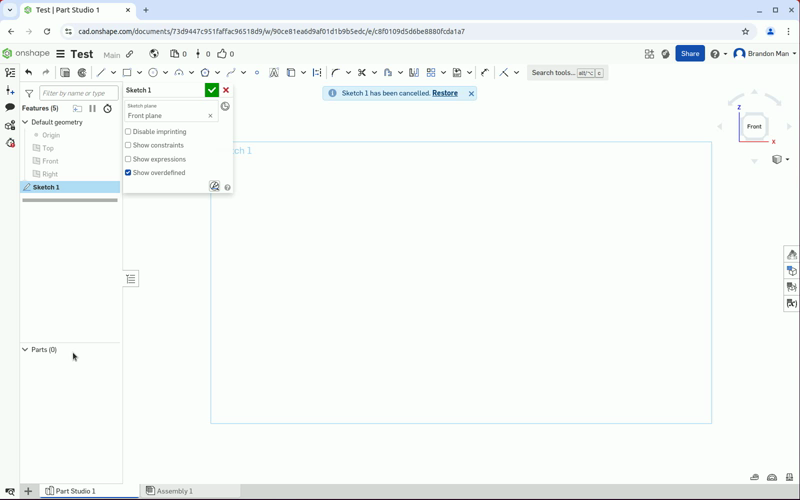
key(l)
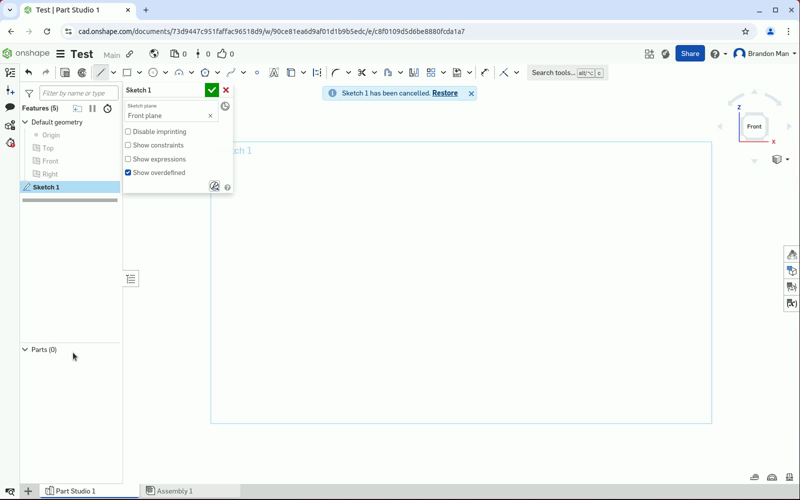
key_down(shift)
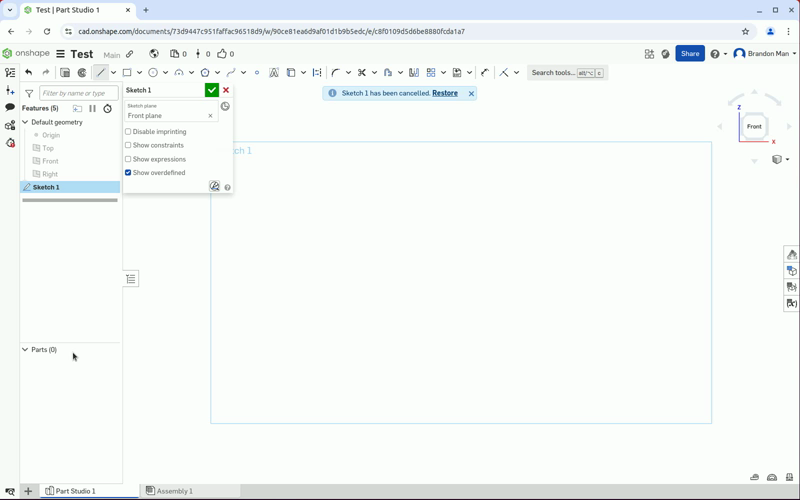
mouse_move(460, 348)
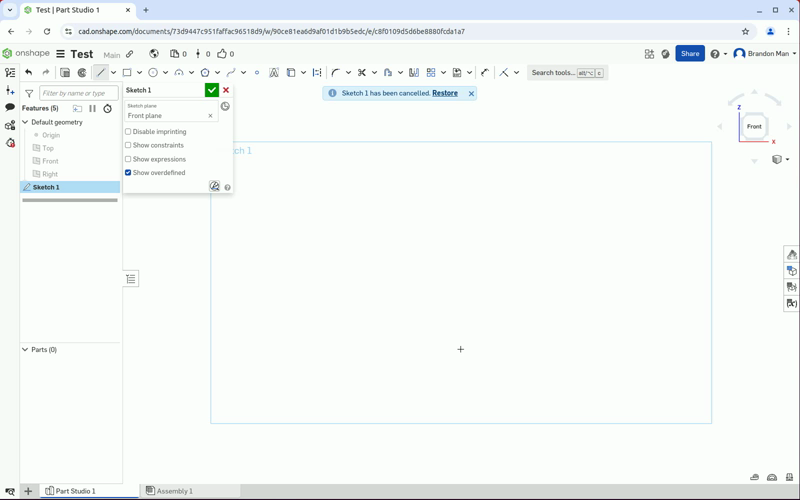
click(460, 348)
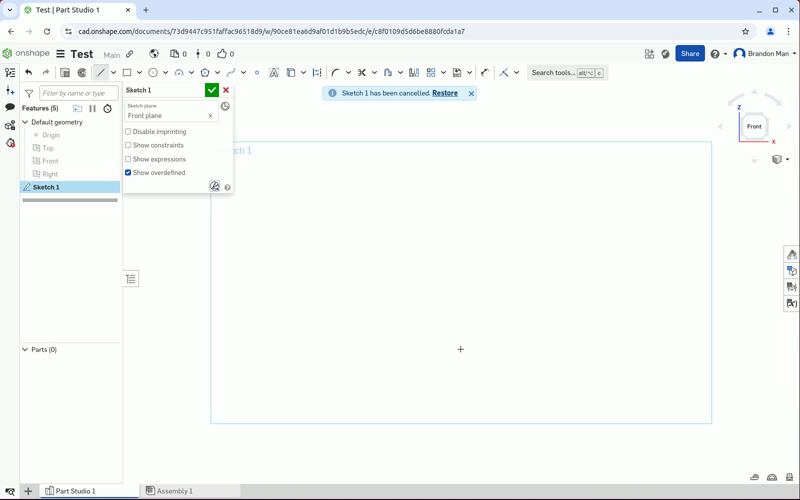
key_up(shift)
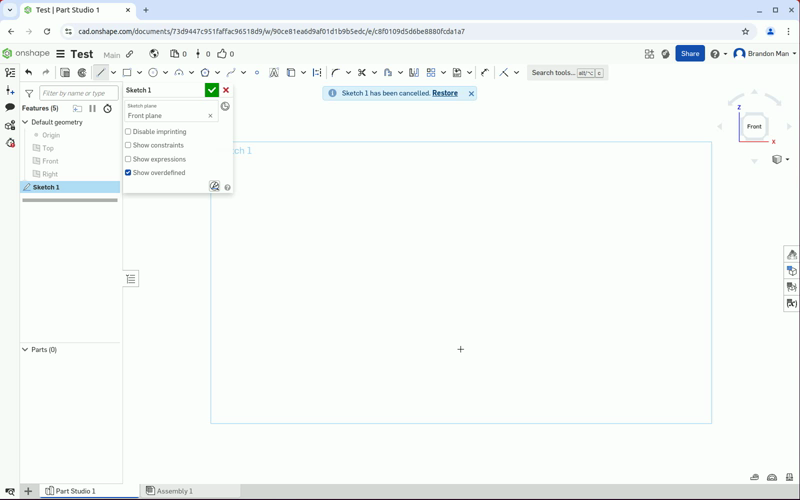
key_down(shift)
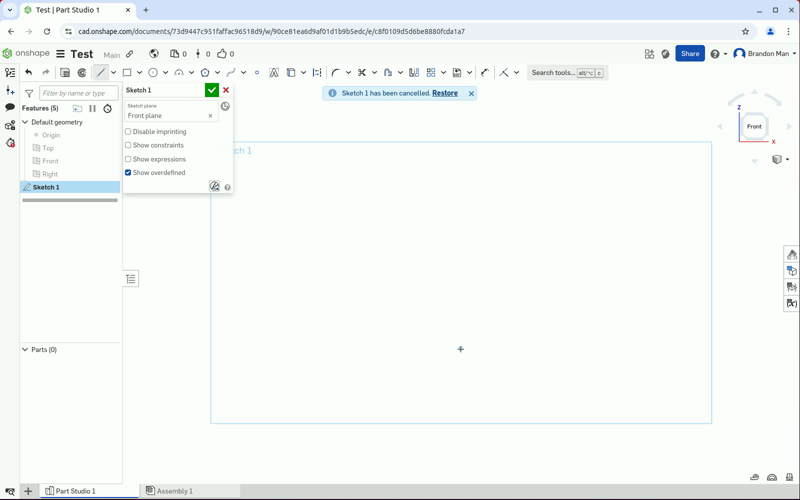
mouse_move(564, 348)
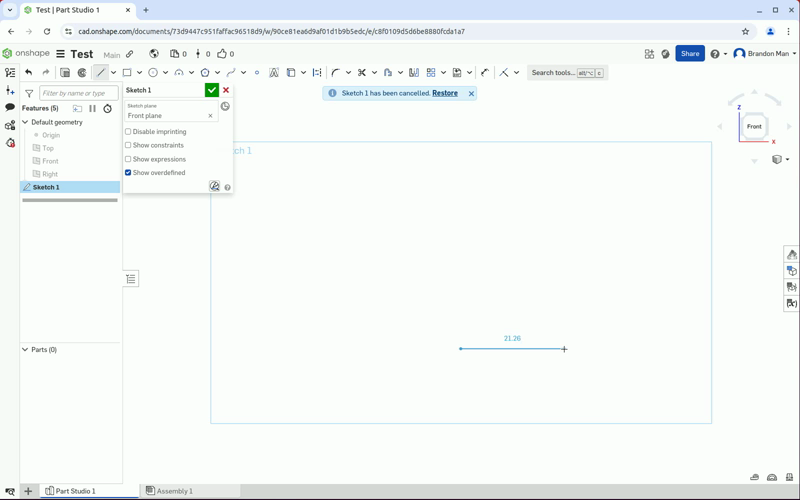
click(564, 348)
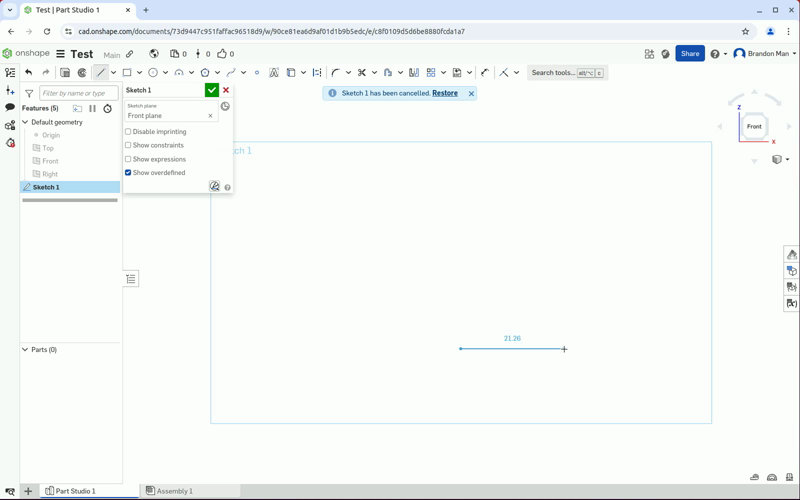
key_up(shift)
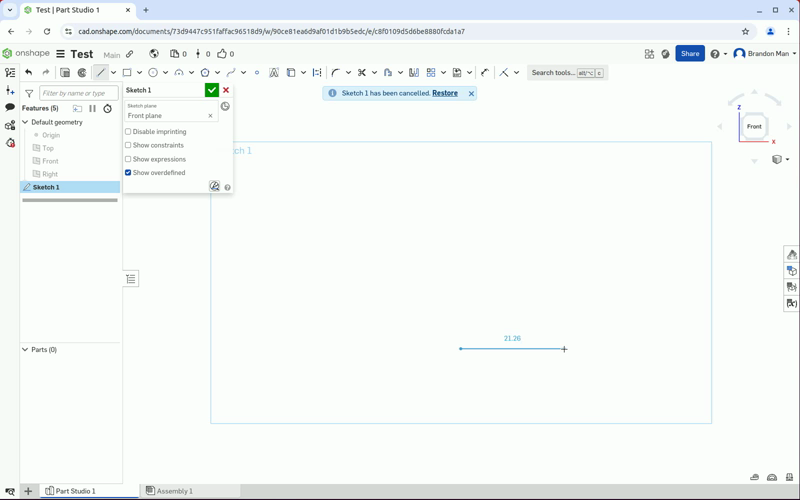
key_down(shift)
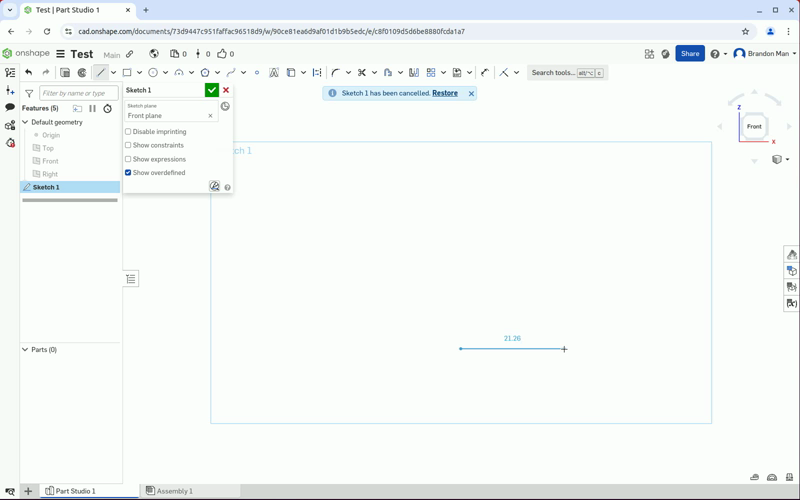
mouse_move(460, 170)
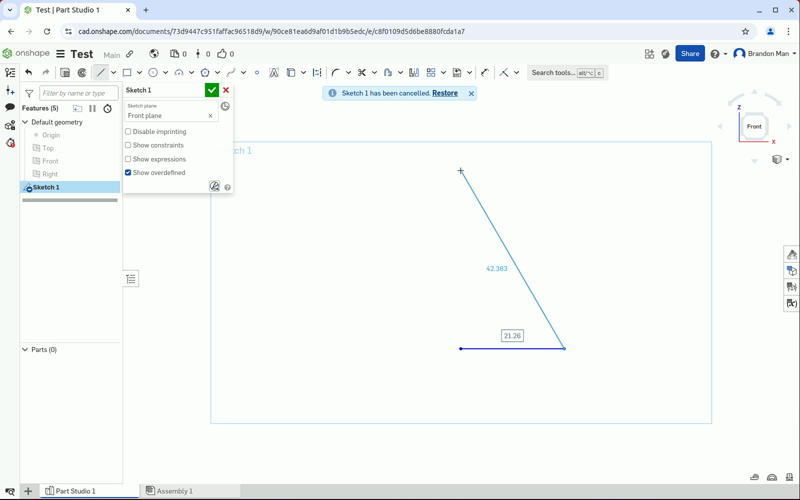
click(460, 170)
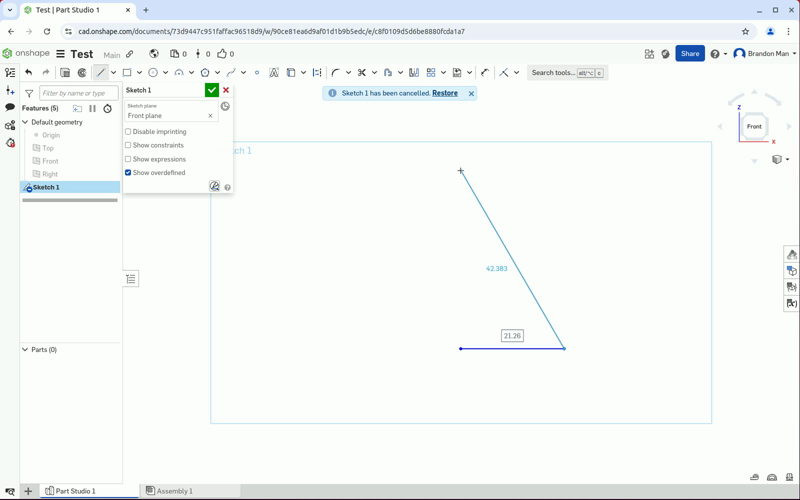
key_up(shift)
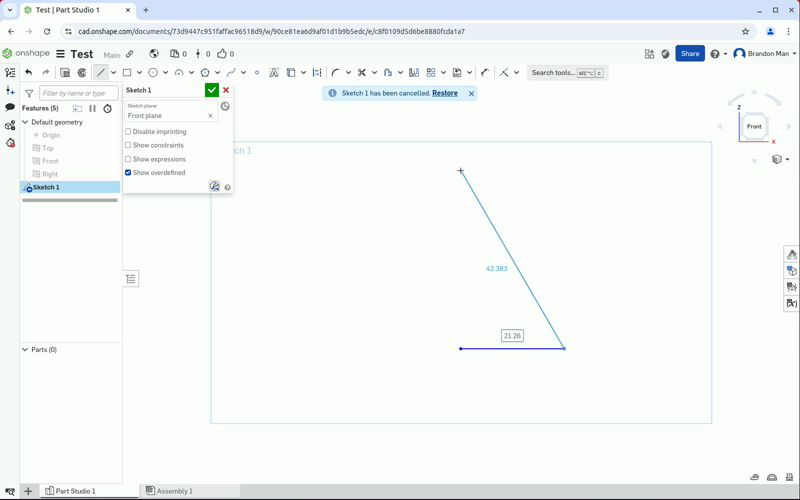
key_down(shift)
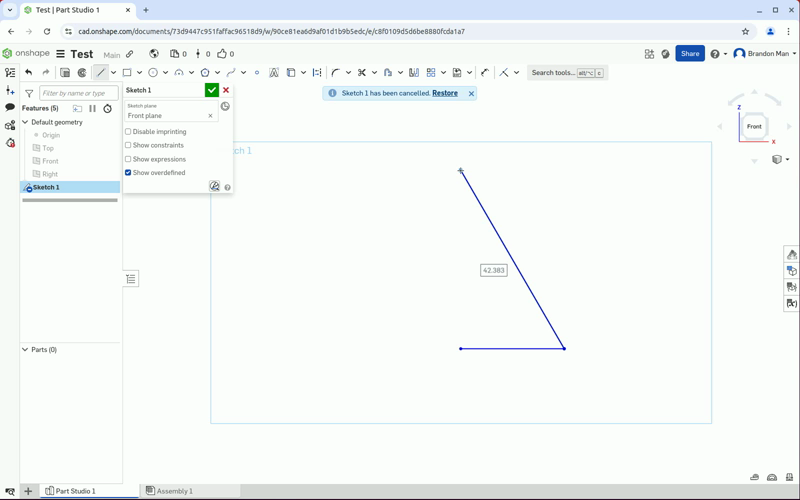
mouse_move(460, 348)
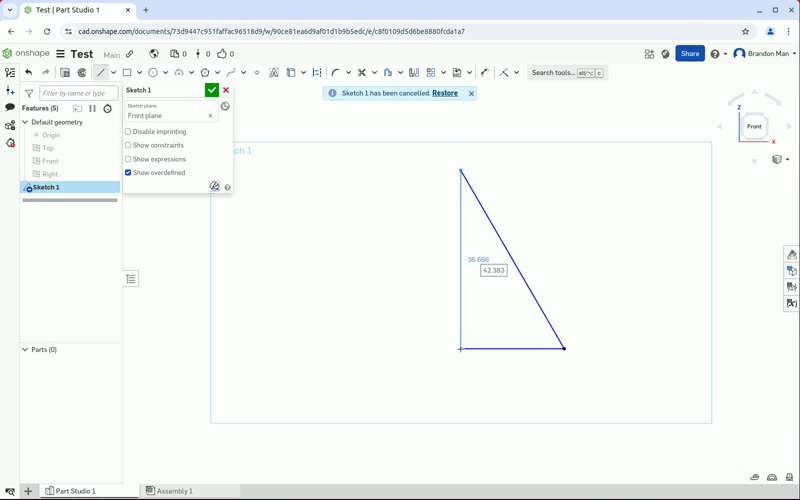
key_up(shift)
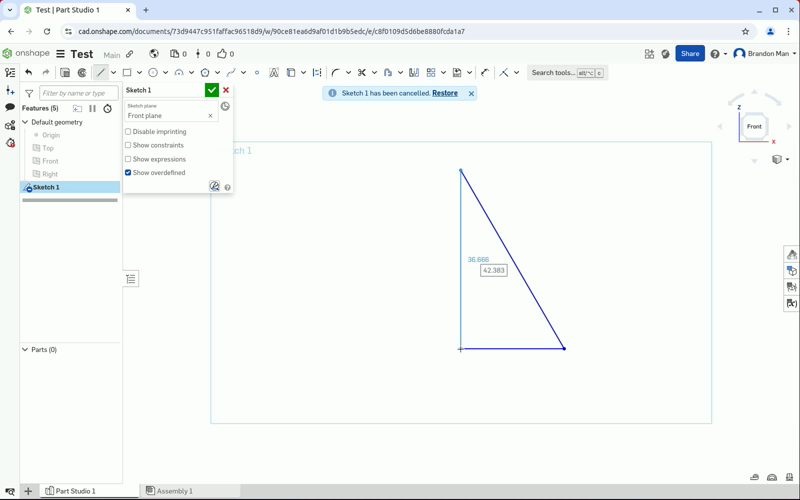
click(460, 348)
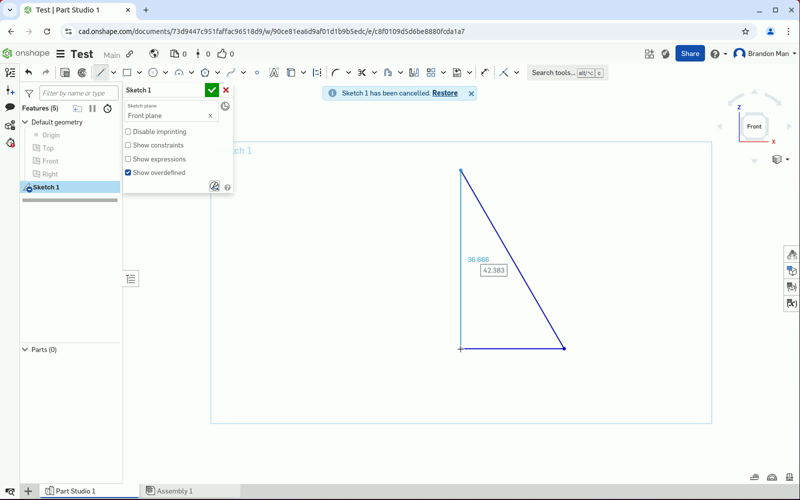
key(esc)
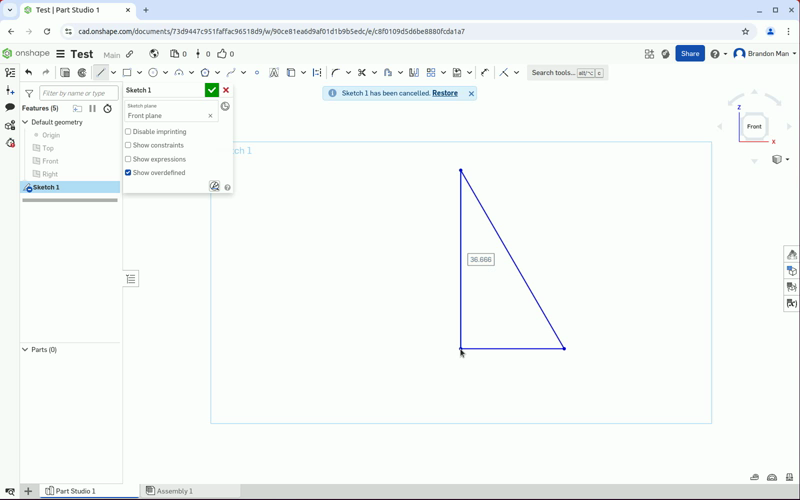
mouse_move(476, 306)
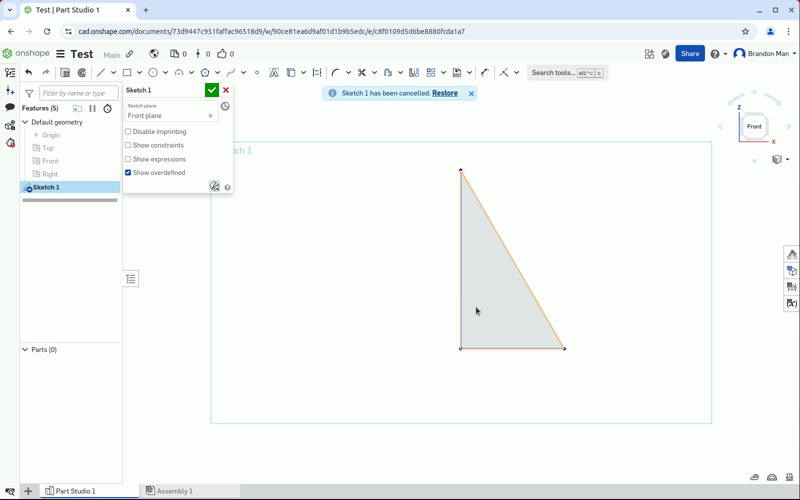
click(476, 306)
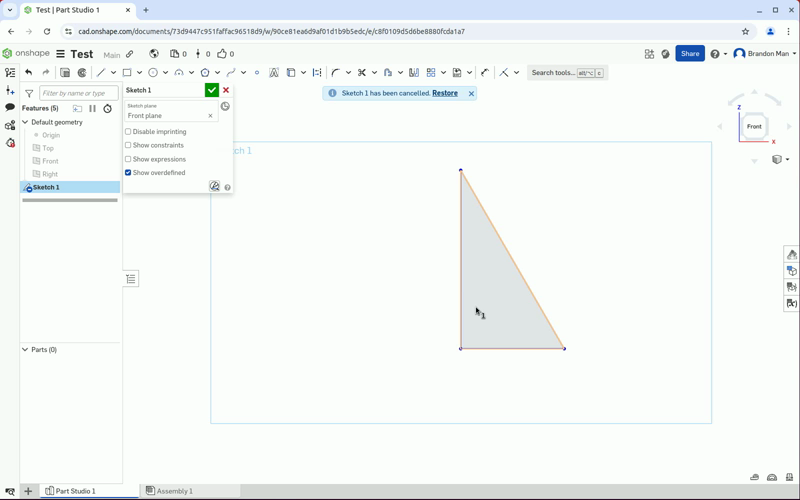
mouse_move(73, 352)
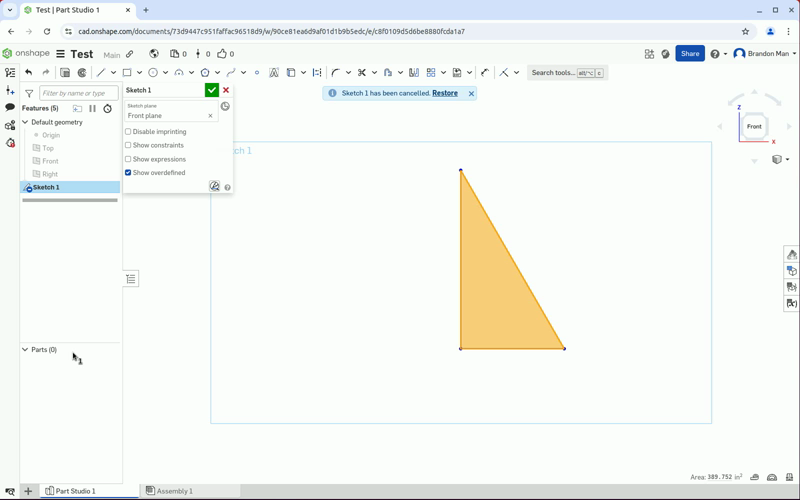
key(shift+y)
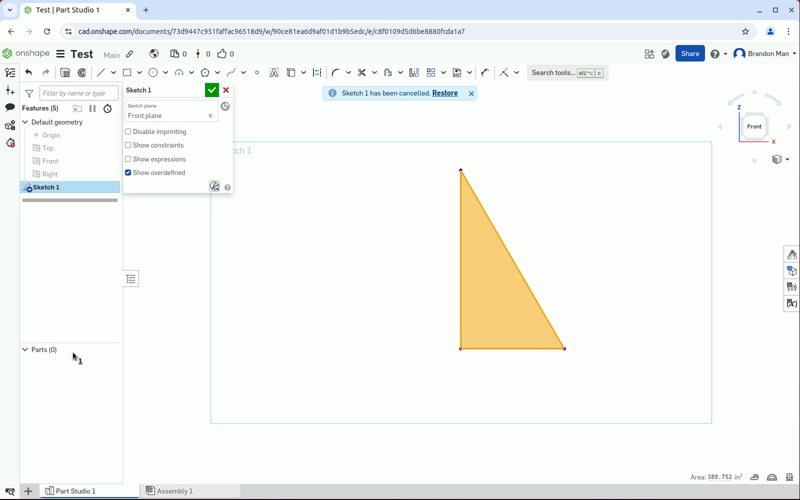
key(shift+e)
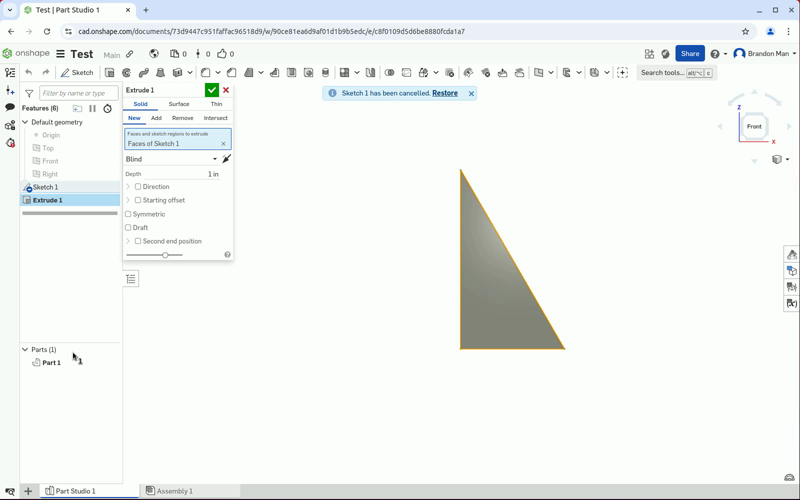
mouse_move(143, 106)
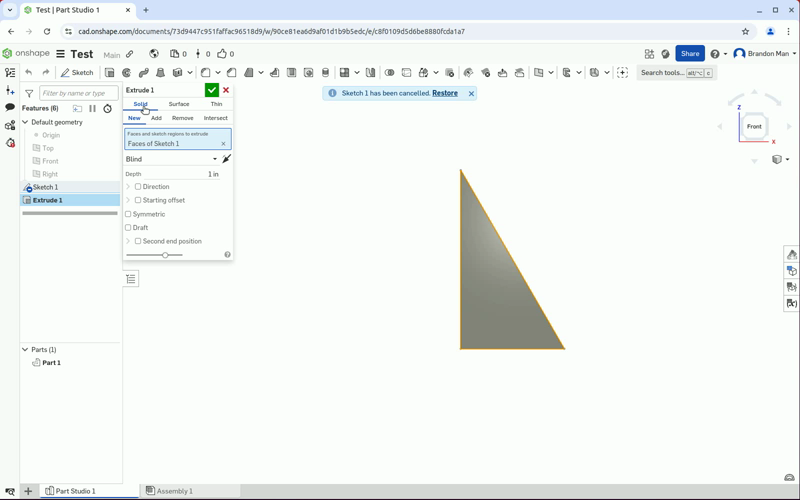
click(143, 106)
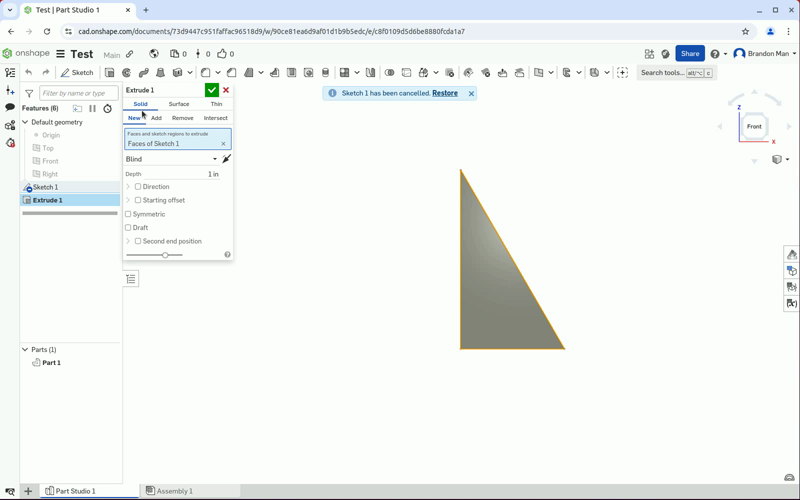
mouse_move(137, 120)
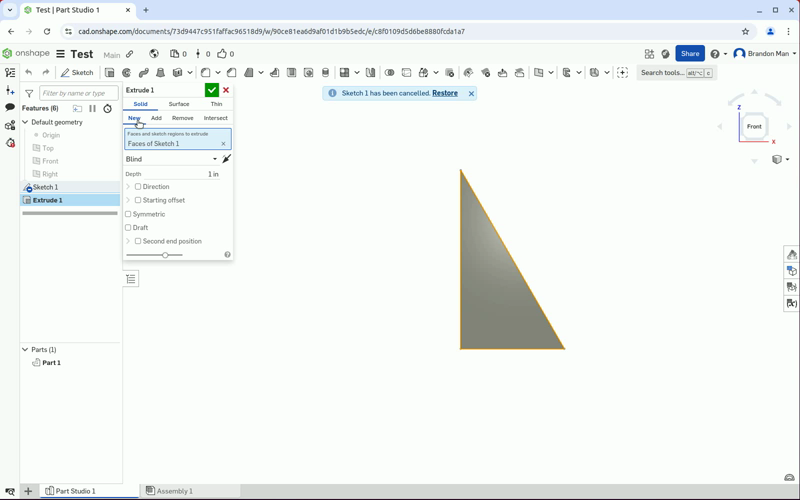
click(137, 120)
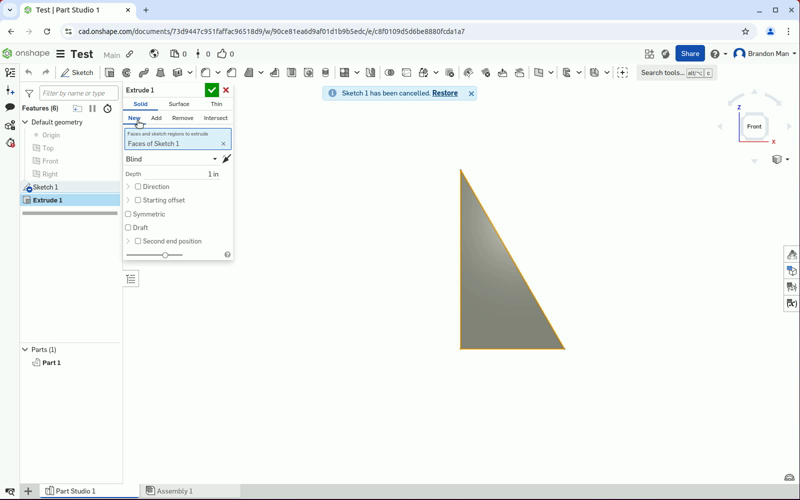
key(tab, 4)
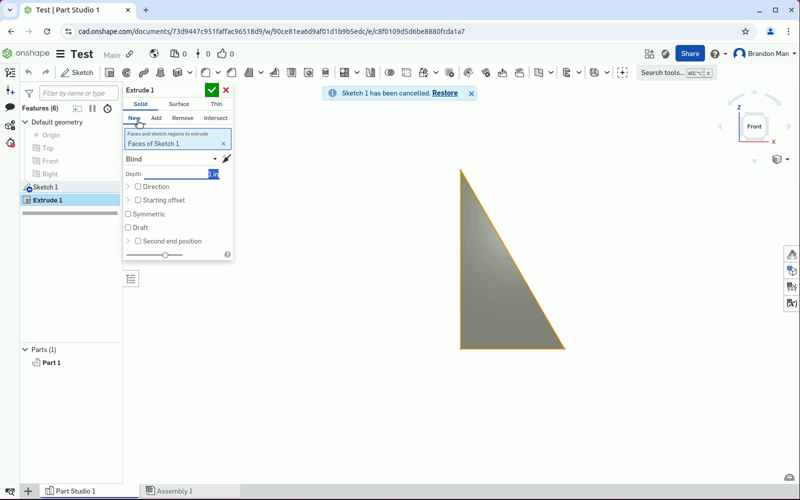
text(4.333)
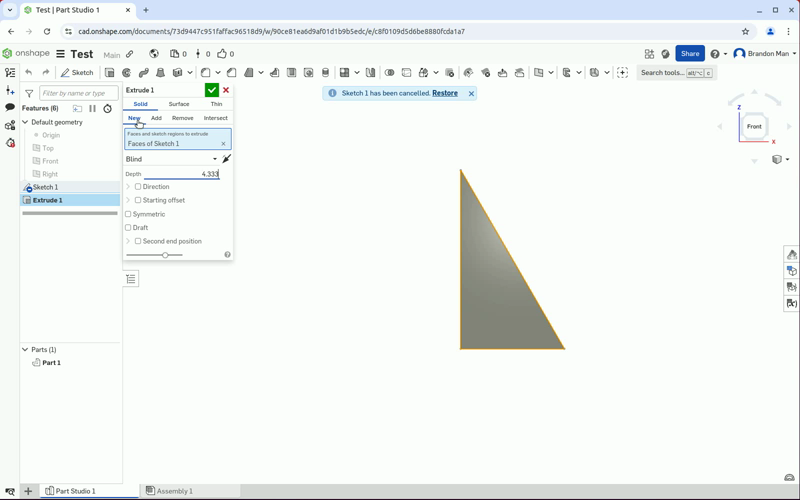
key(enter)
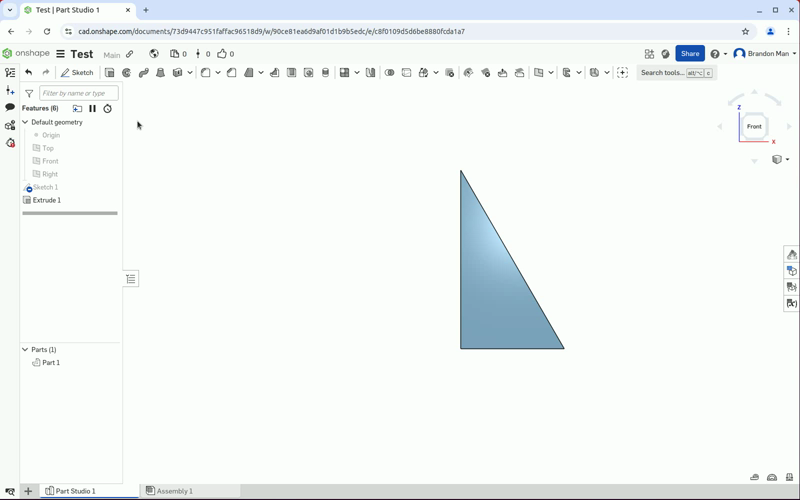
key(shift+h)
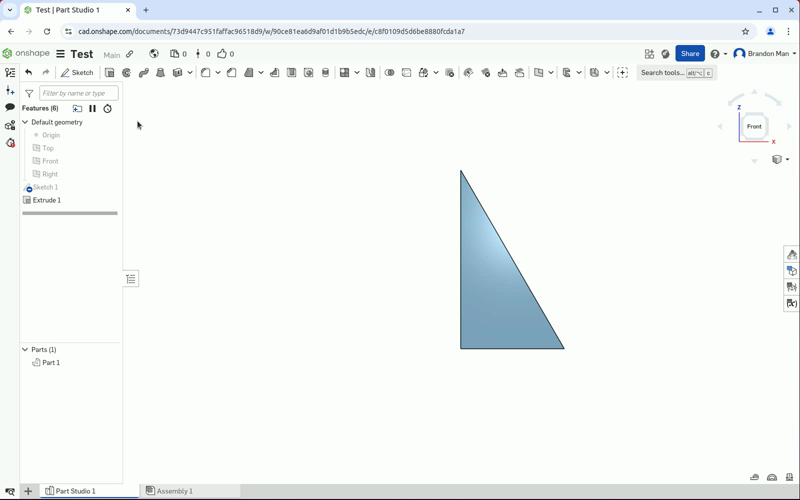
key(shift+h)
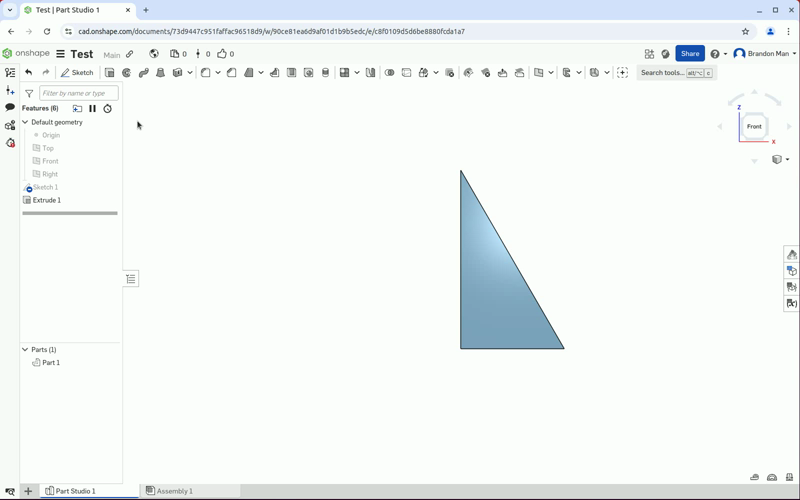
mouse_move(73, 189)
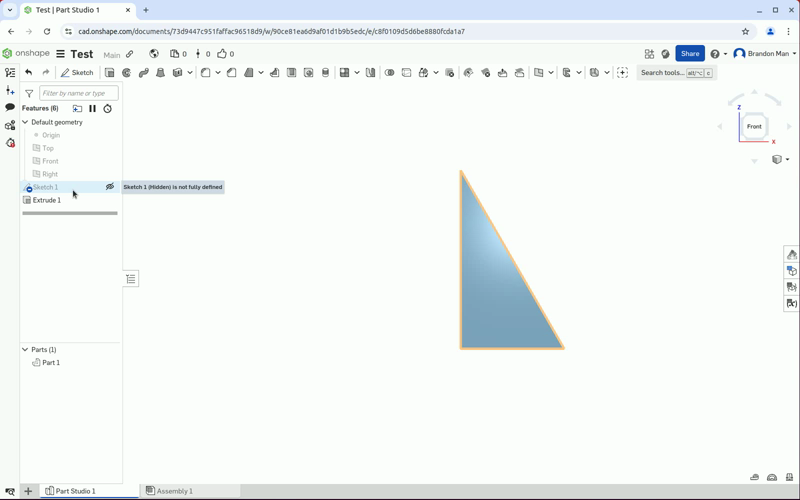
click(73, 189)
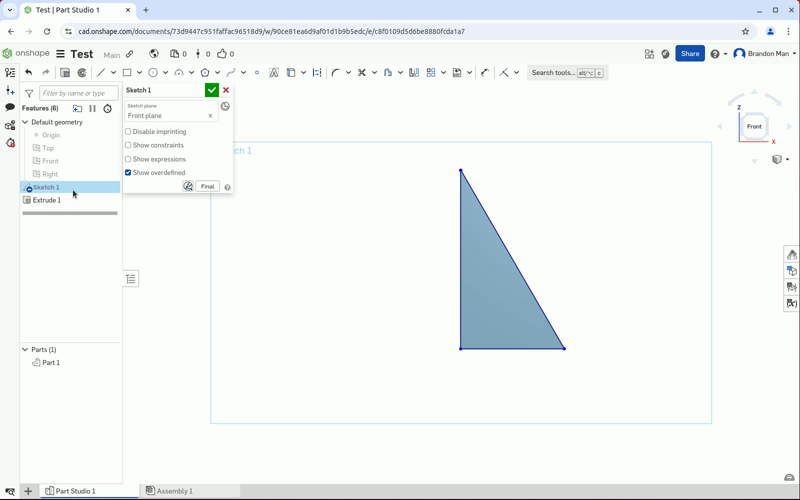
mouse_move(229, 92)
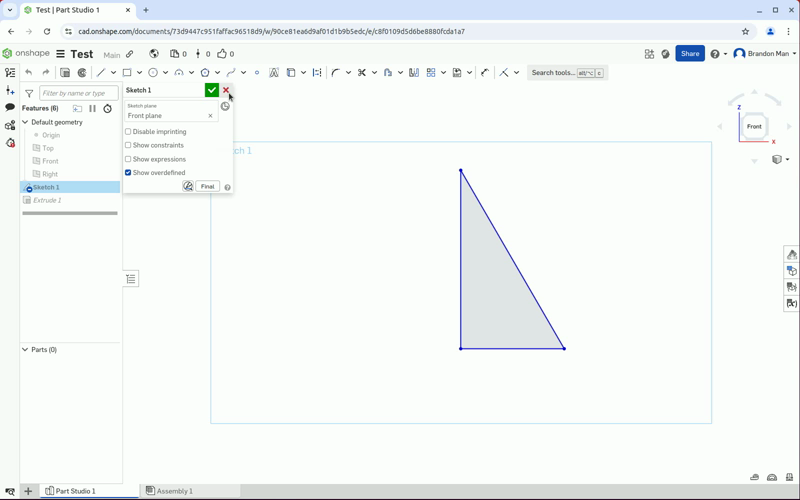
click(229, 92)
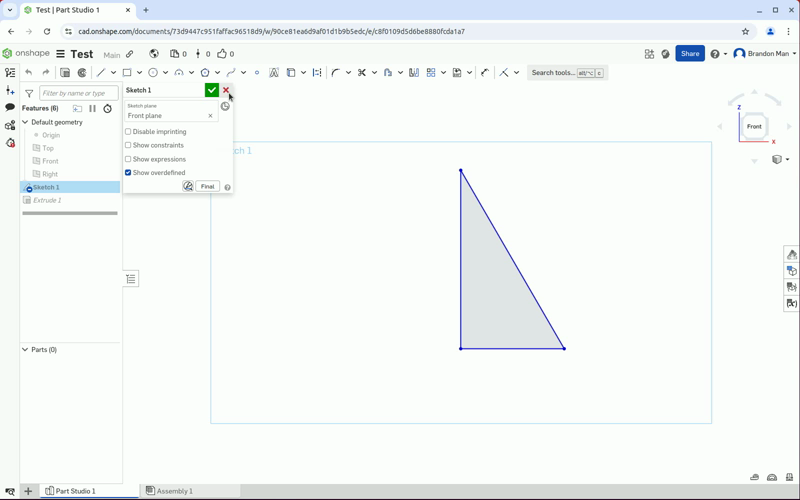
key(shift+s)
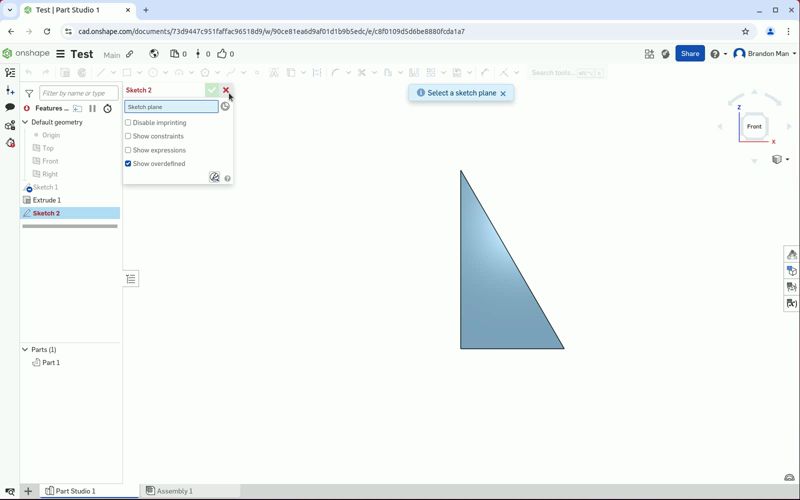
mouse_move(73, 163)
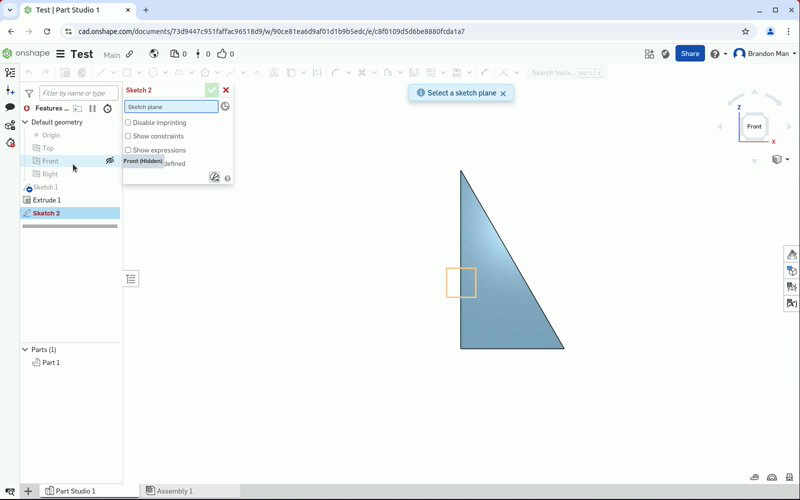
click(73, 163)
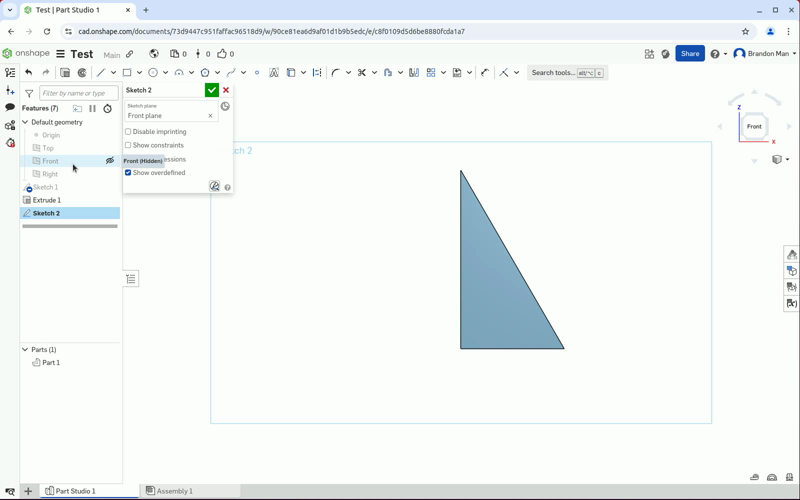
mouse_move(73, 352)
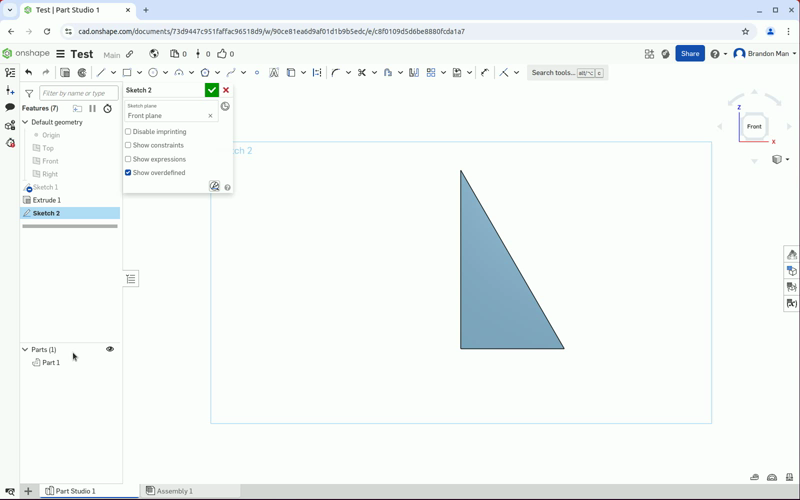
key(y)
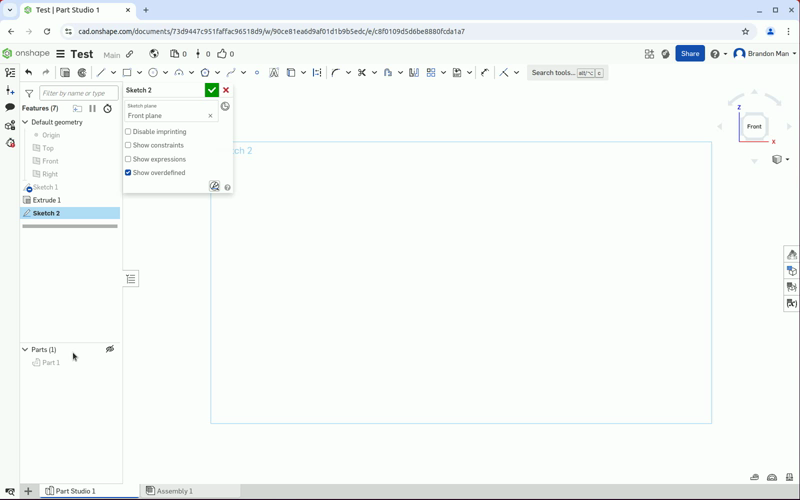
key(l)
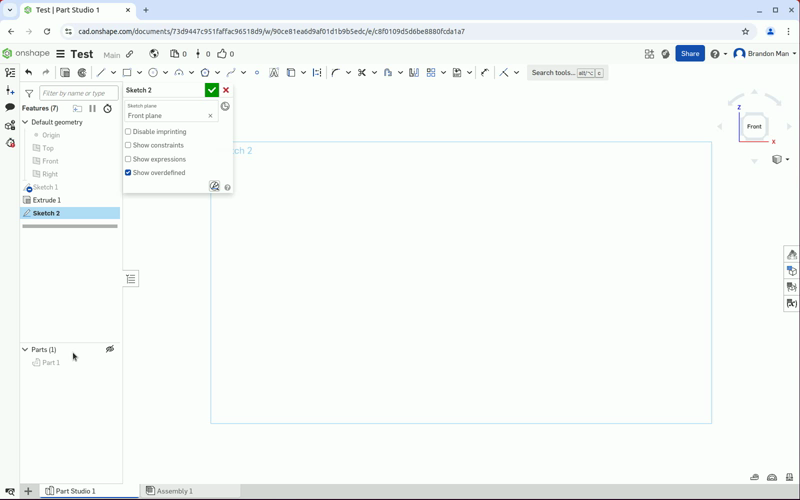
key_down(shift)
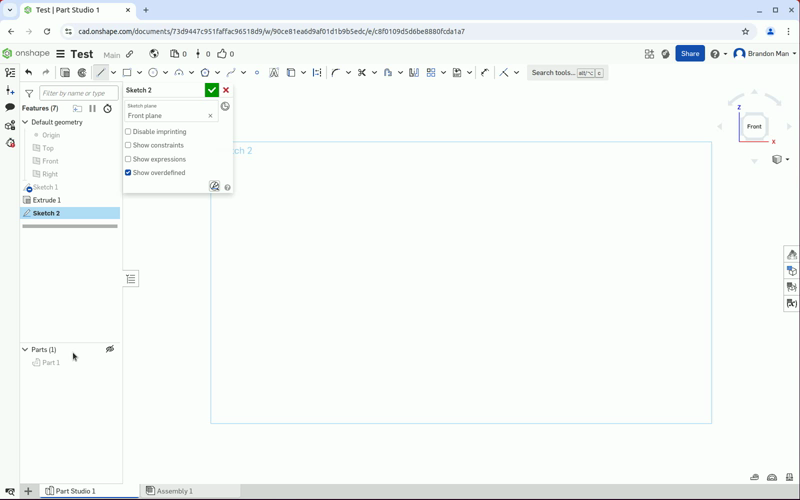
mouse_move(357, 349)
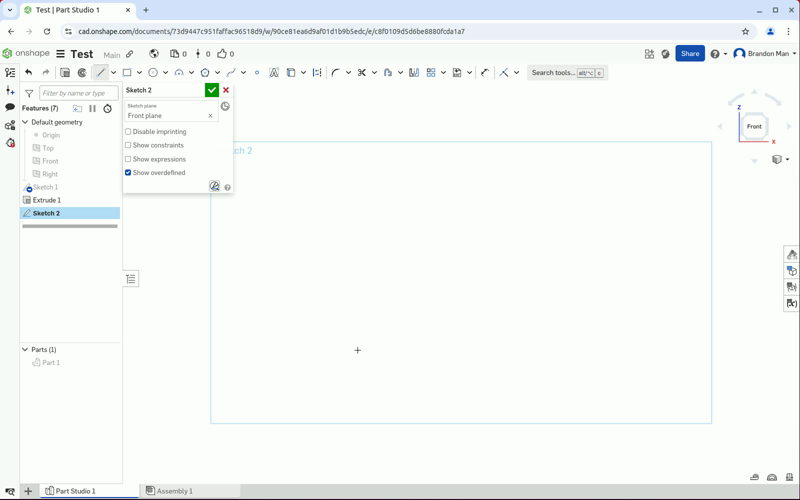
click(357, 349)
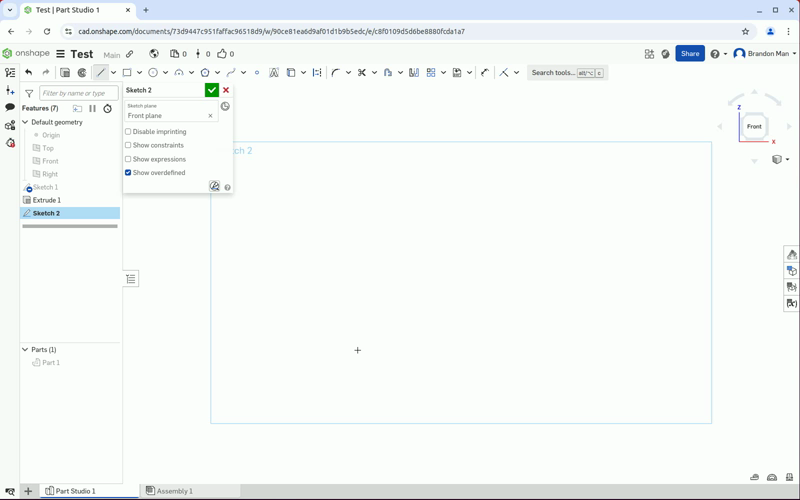
key_up(shift)
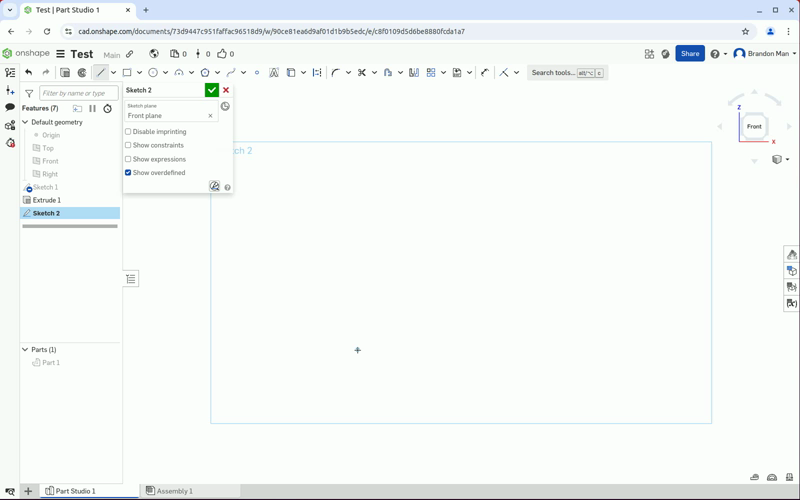
key_down(shift)
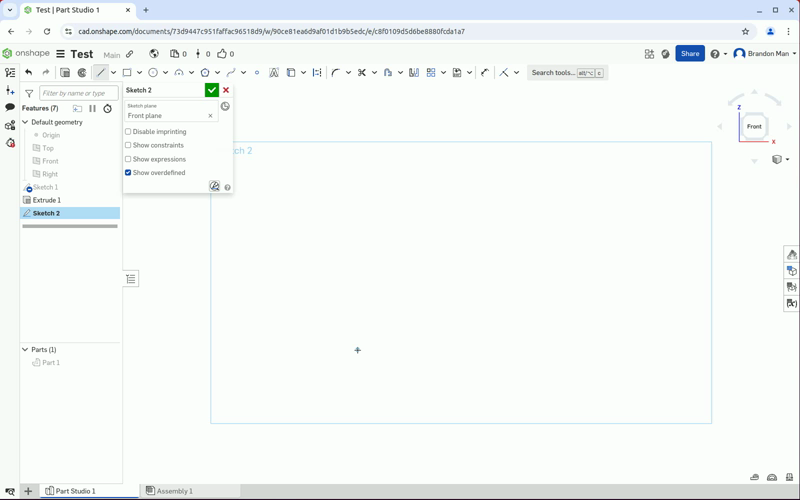
mouse_move(461, 349)
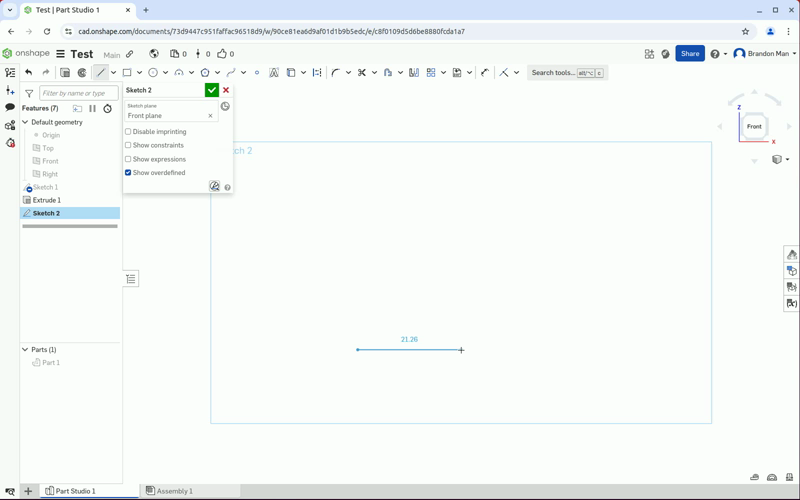
click(461, 349)
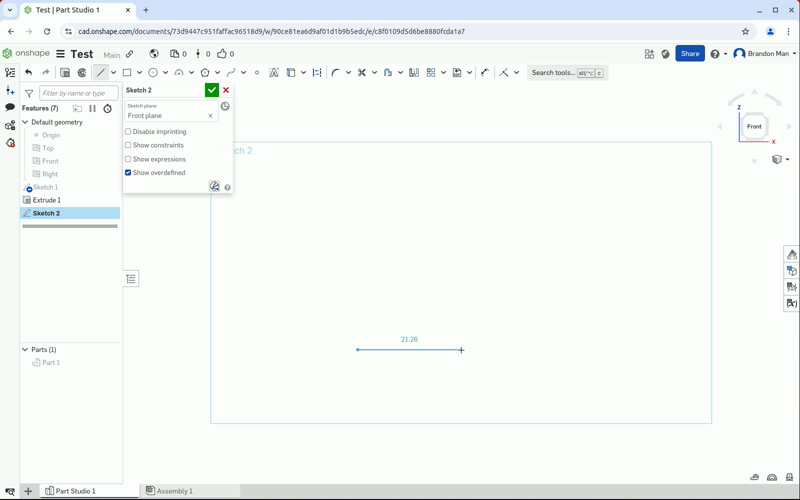
key_up(shift)
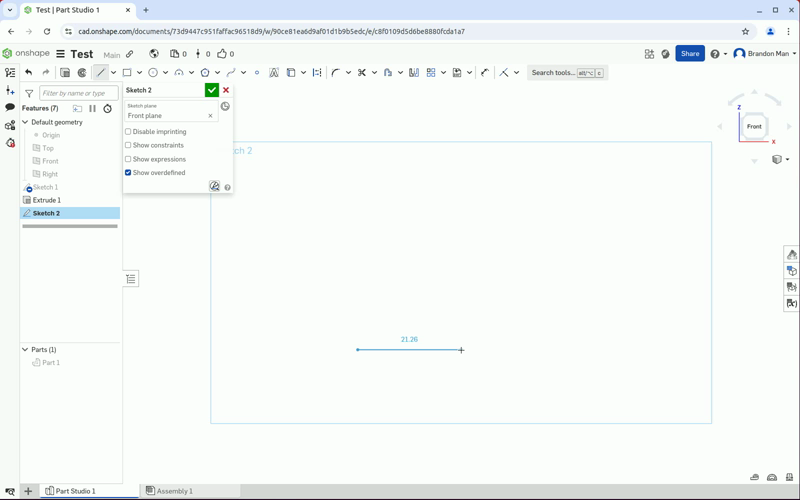
key_down(shift)
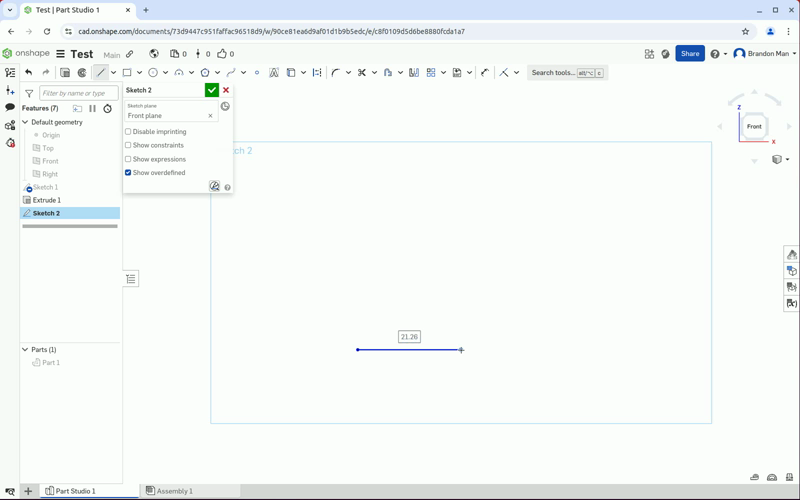
mouse_move(461, 170)
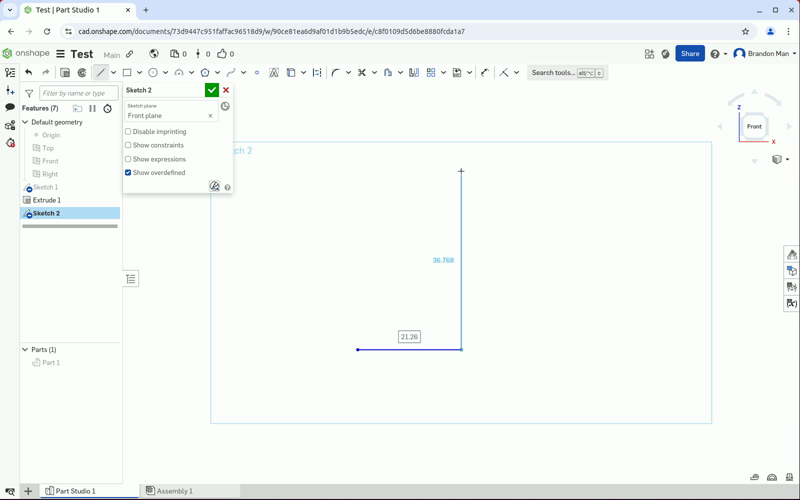
click(461, 170)
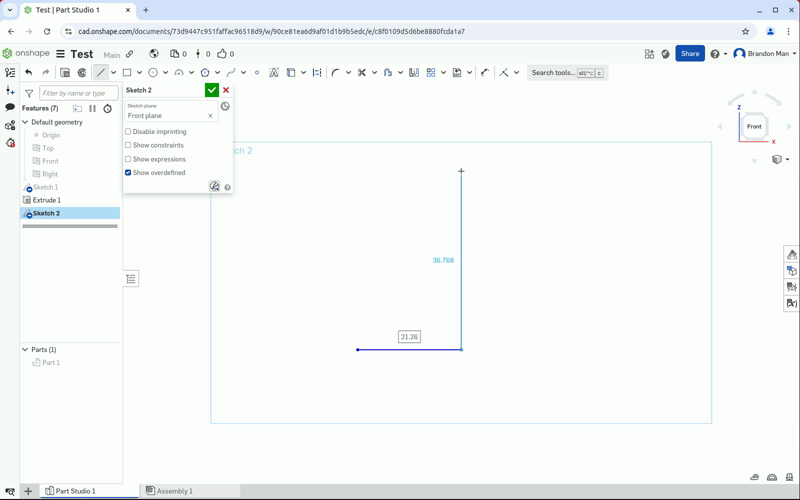
key_up(shift)
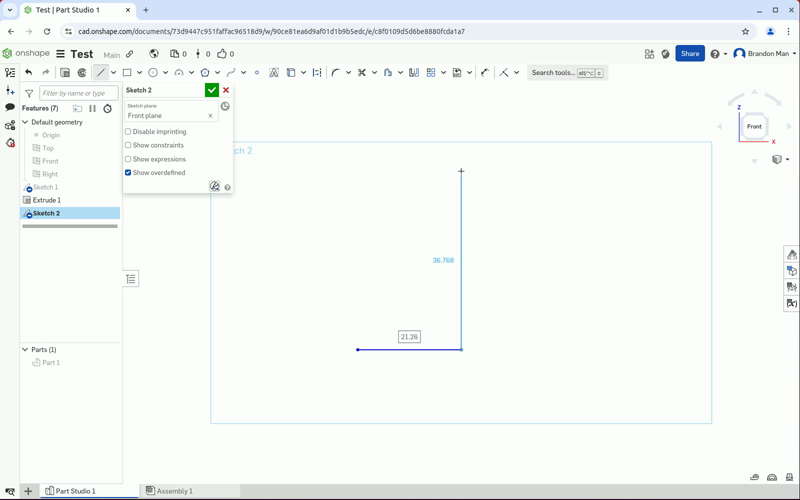
key_down(shift)
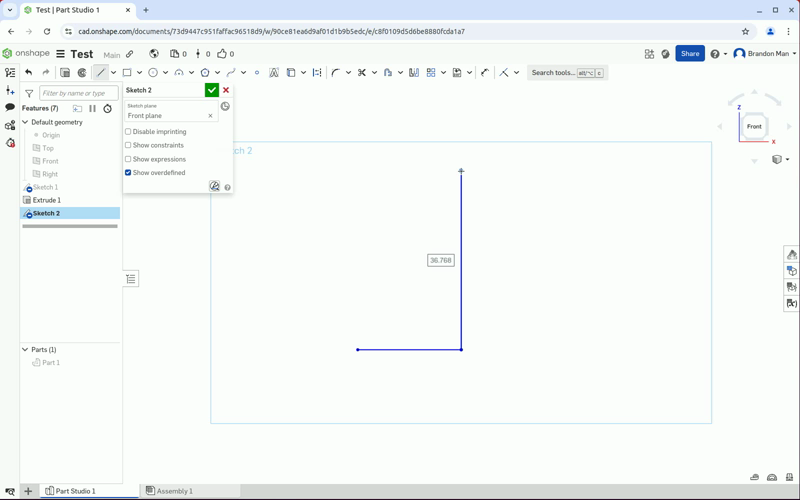
mouse_move(491, 170)
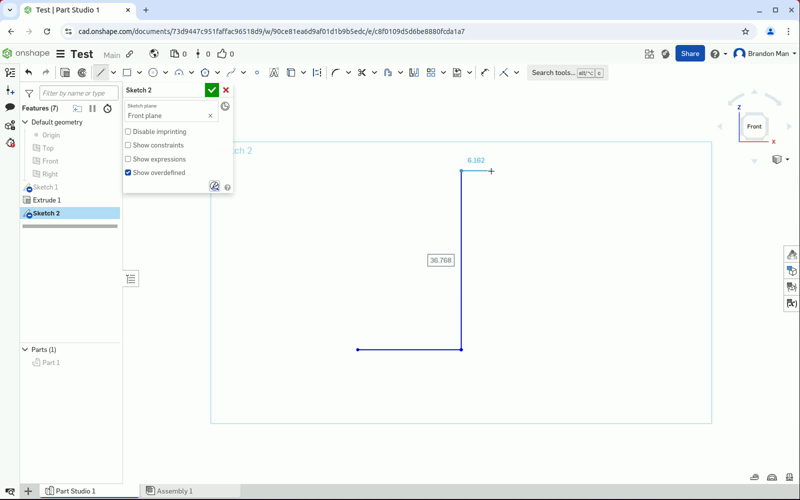
mouse_move(455, 178)
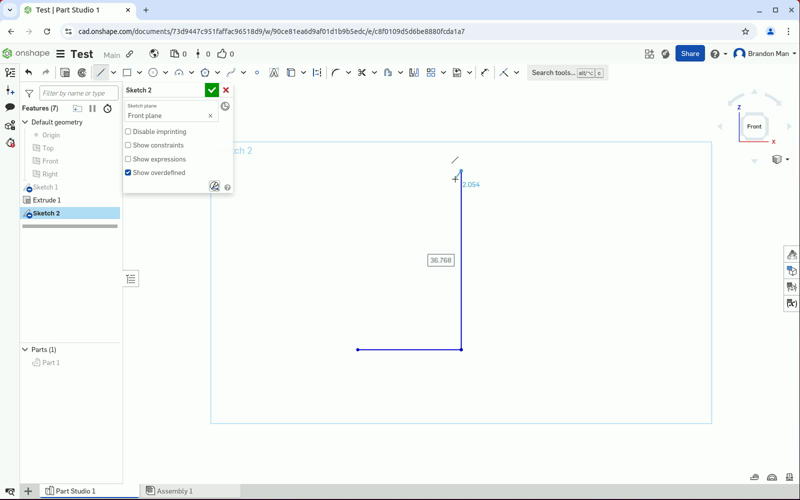
click(455, 178)
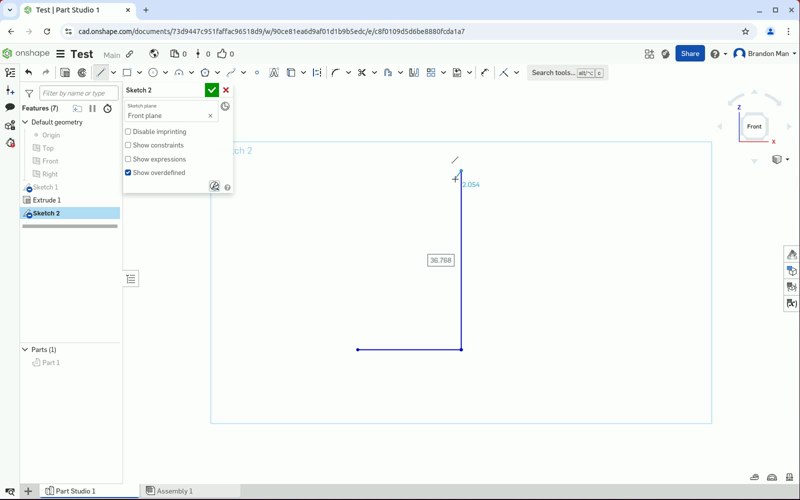
key_up(shift)
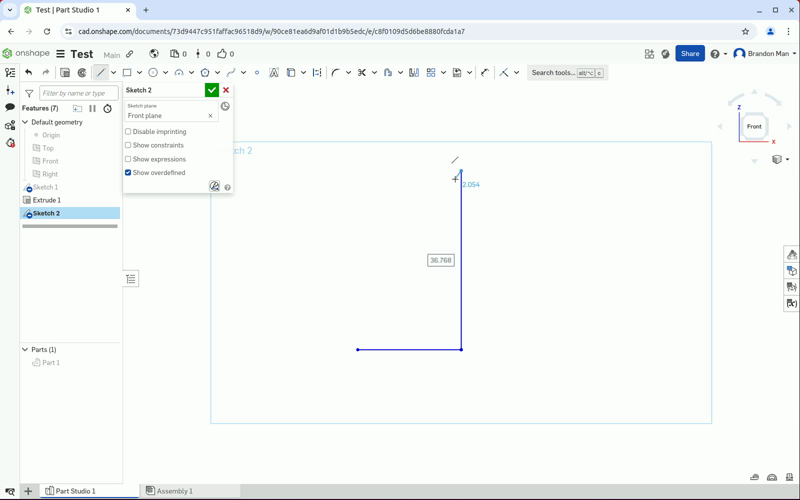
key_down(shift)
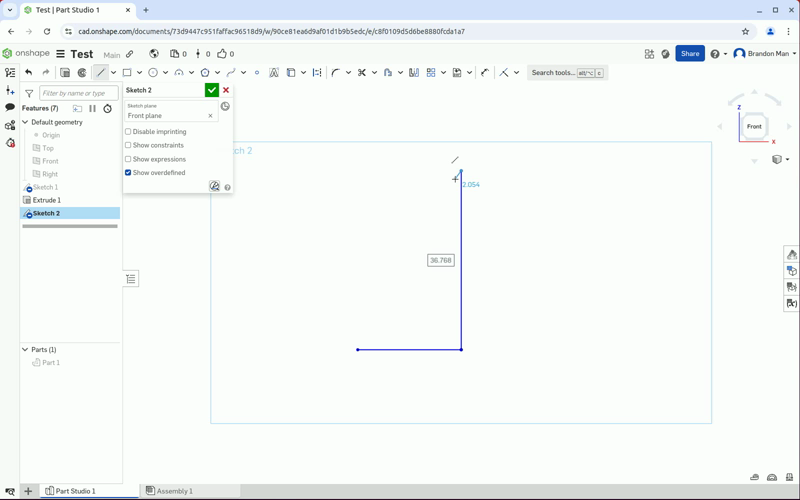
mouse_move(357, 349)
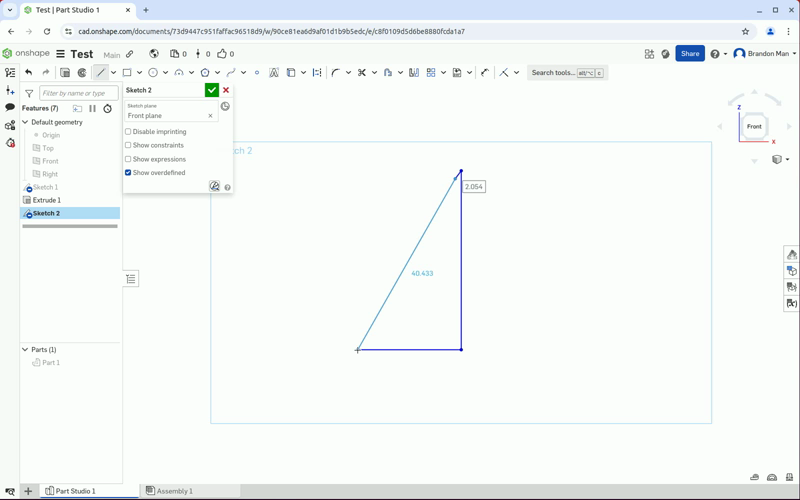
key_up(shift)
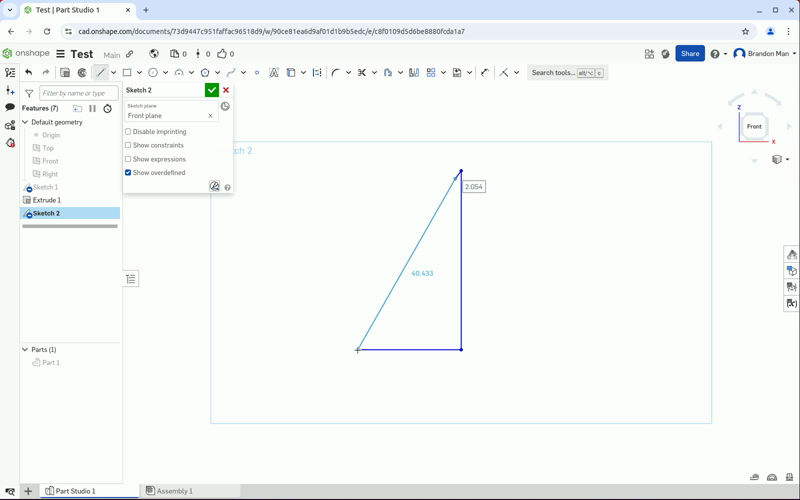
click(357, 349)
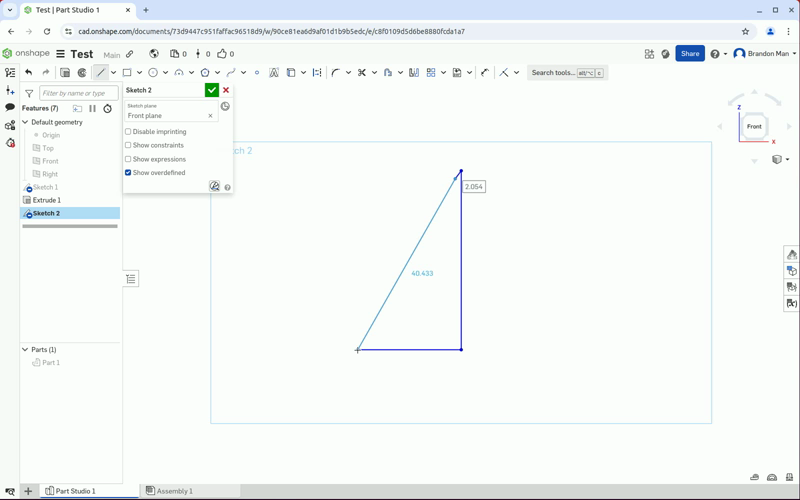
key(esc)
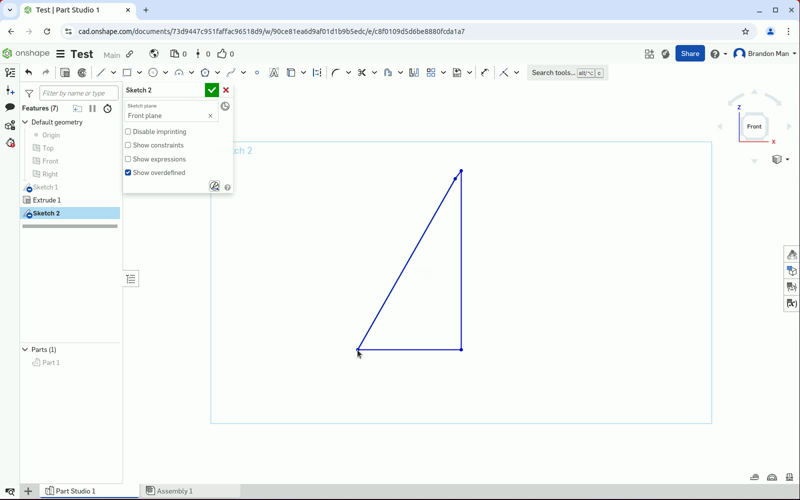
mouse_move(443, 280)
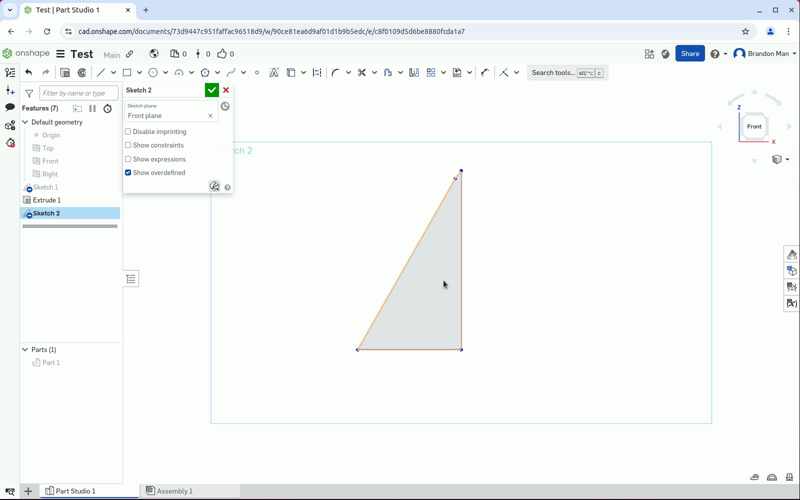
click(443, 280)
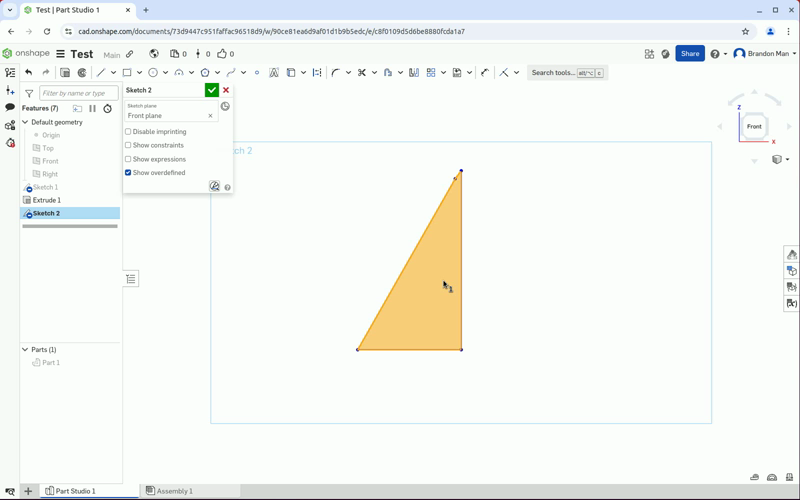
mouse_move(73, 352)
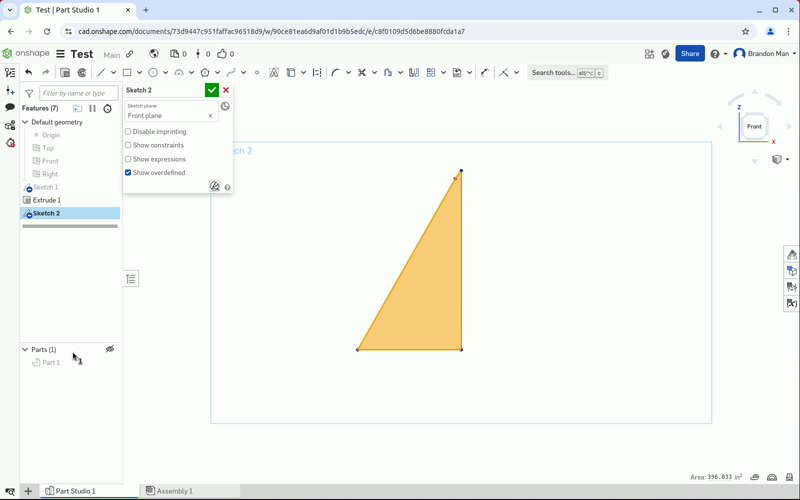
key(shift+y)
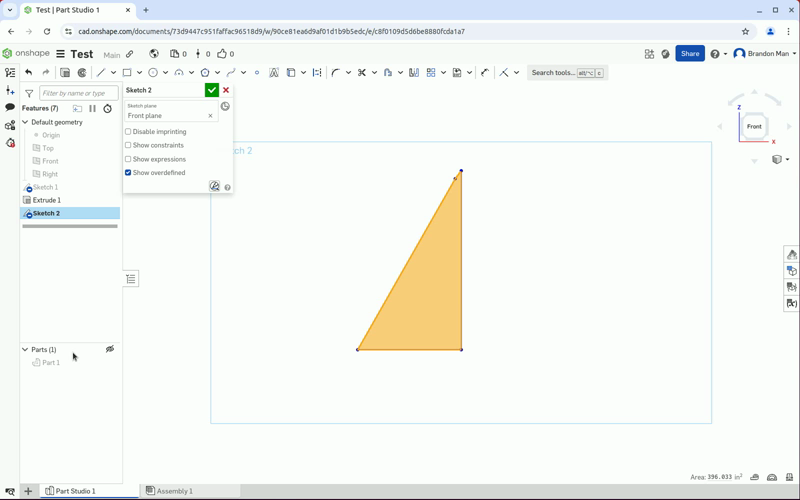
key(shift+e)
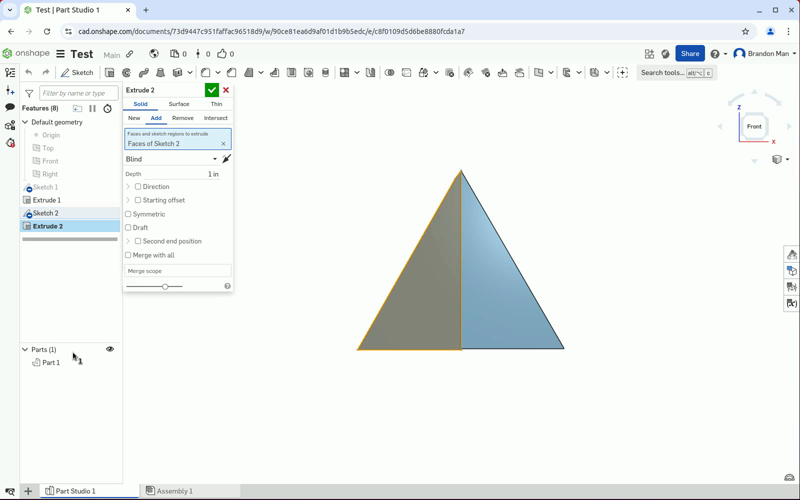
mouse_move(143, 106)
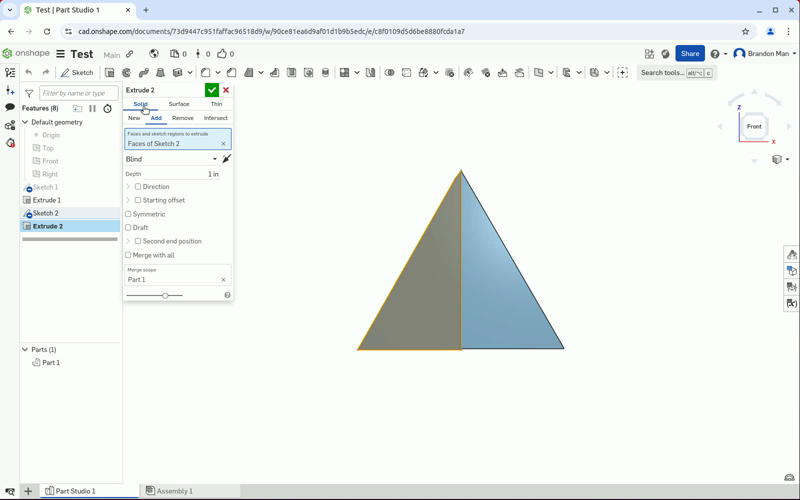
click(143, 106)
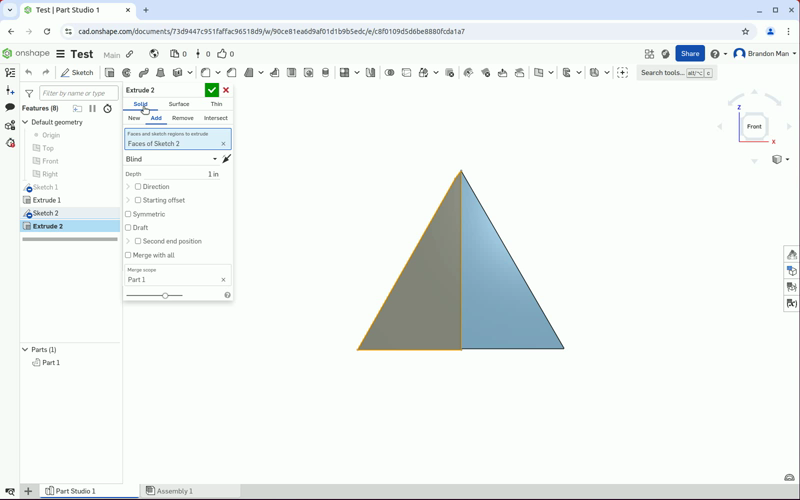
mouse_move(137, 120)
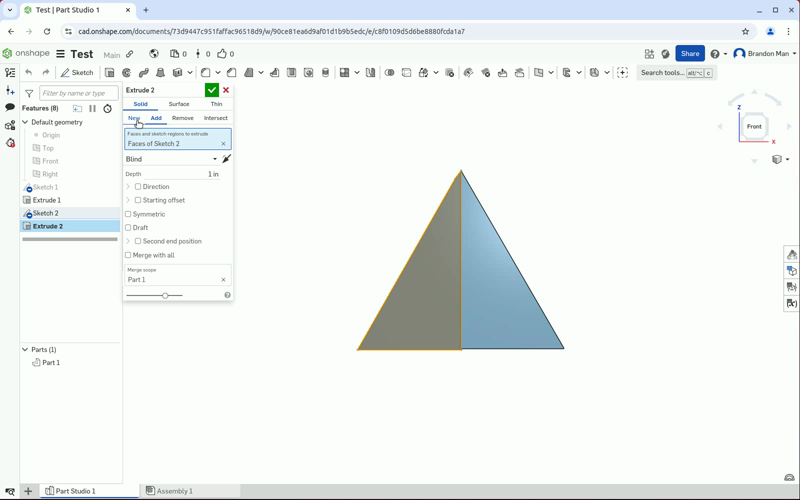
click(137, 120)
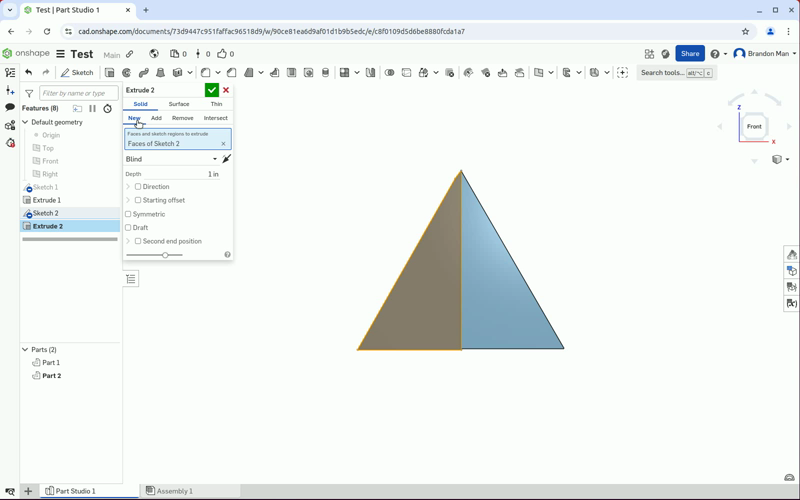
key(tab, 4)
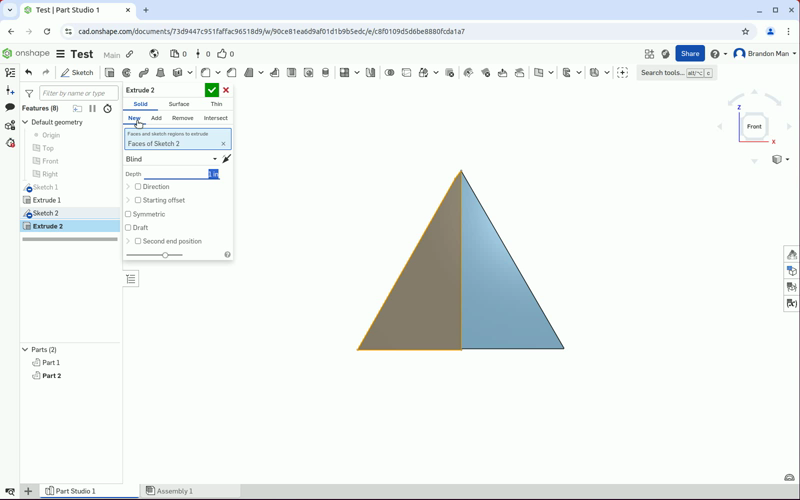
text(4.333)
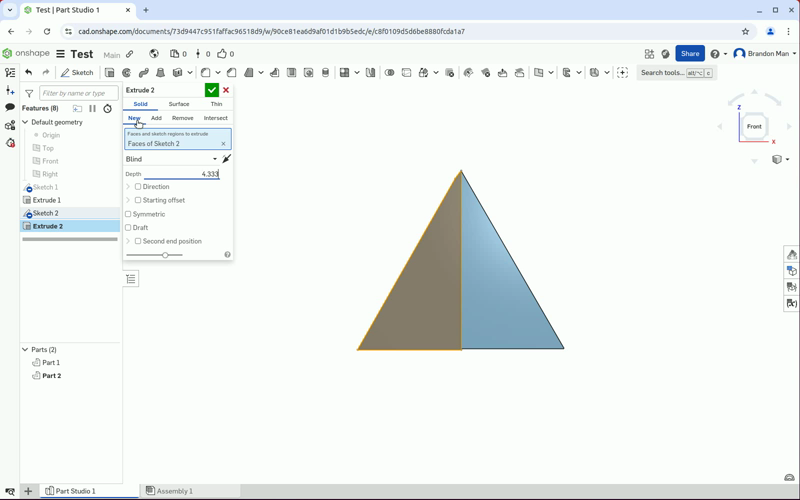
key(enter)
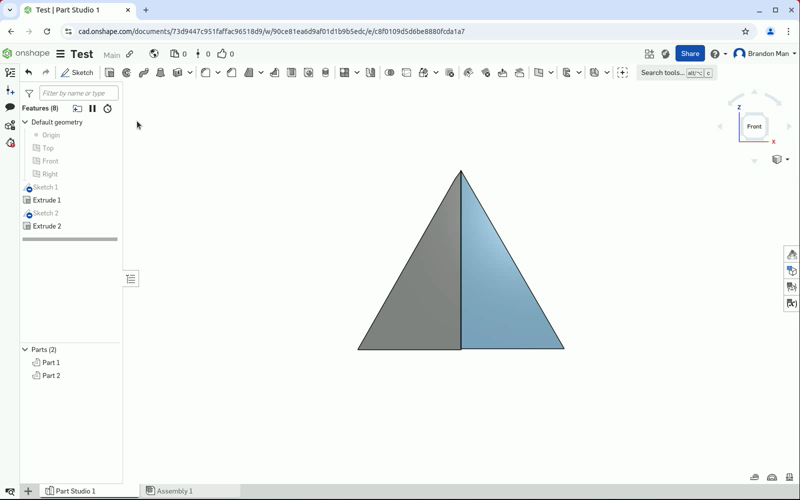
key(shift+h)
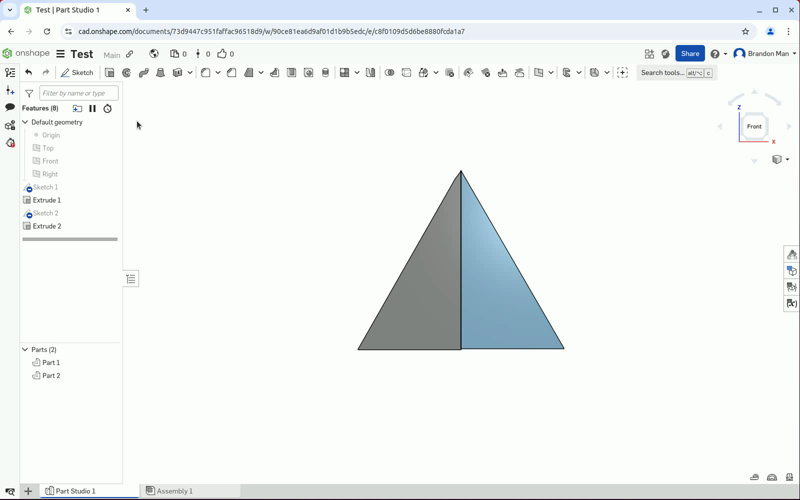
key(shift+h)
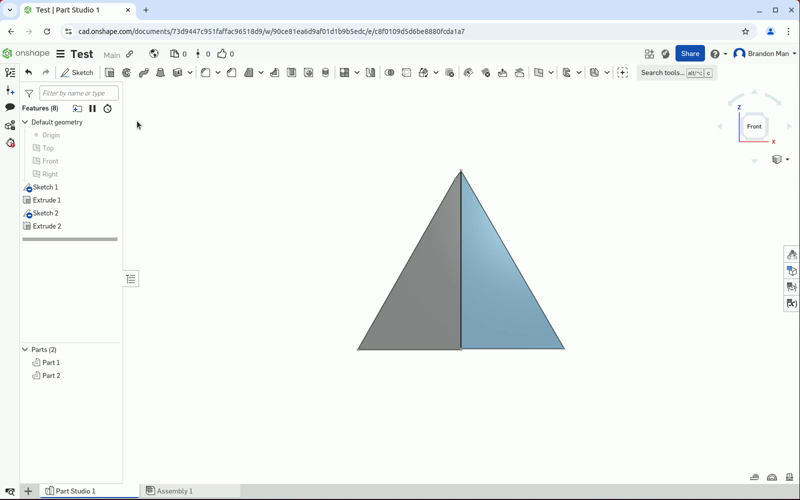
key(shift+7)
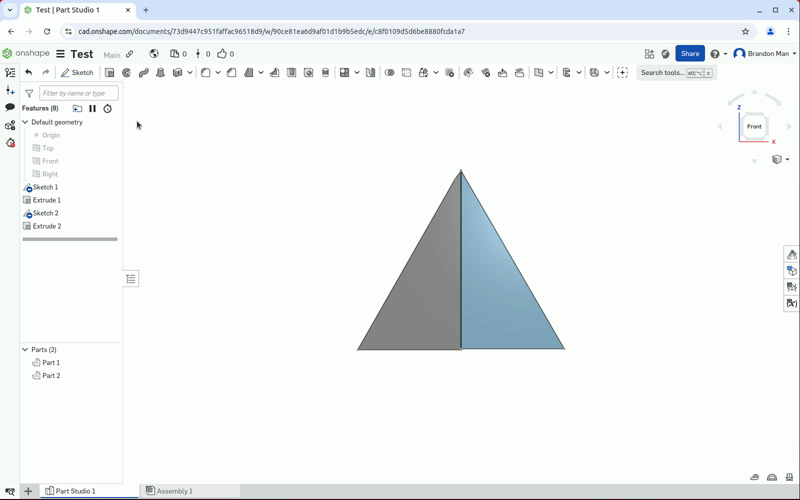
key(left, 2)
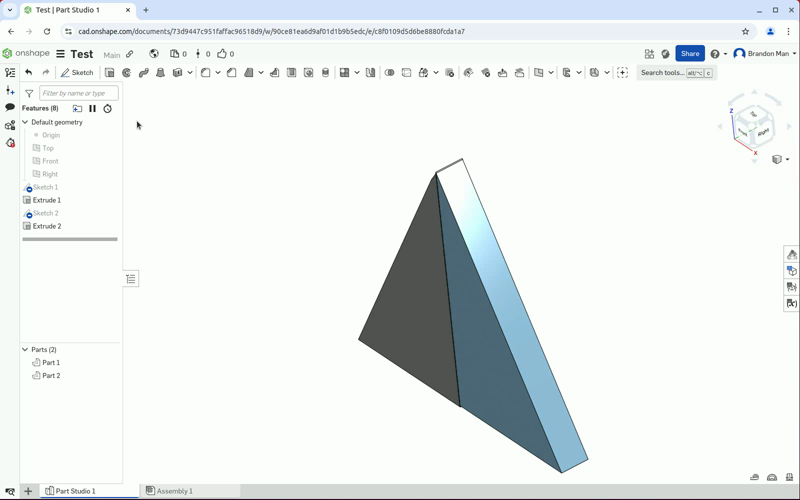
key(down, 2)
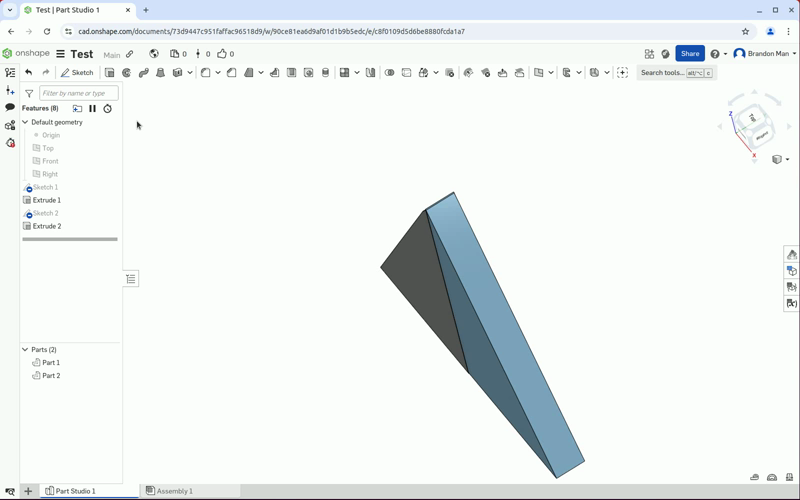
key(up, 2)
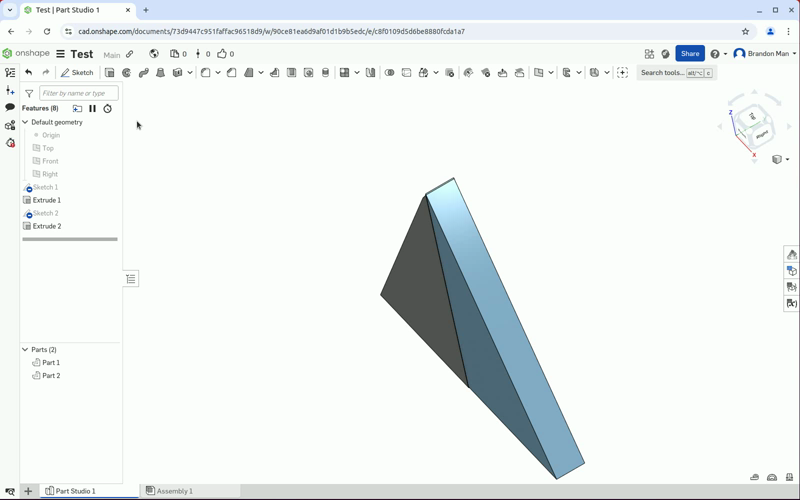
key(right, 2)
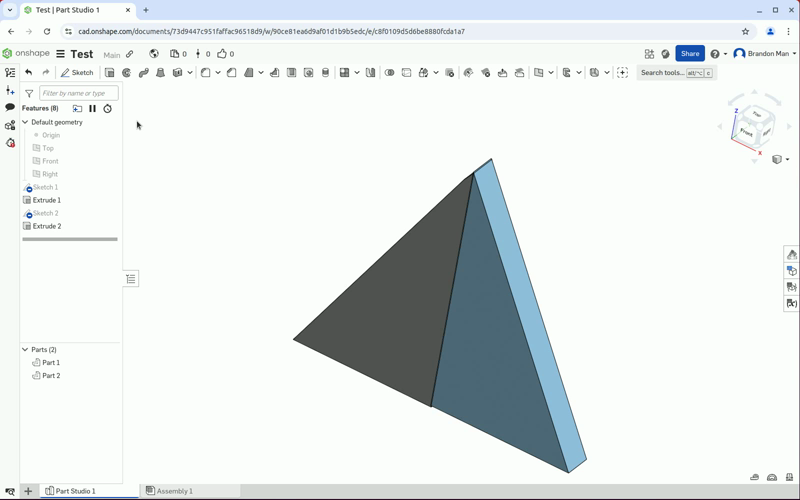
mouse_move(73, 189)
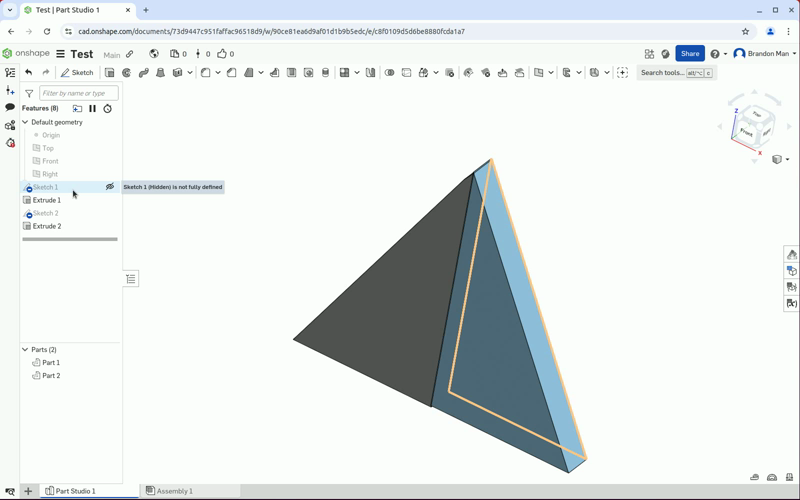
click(73, 189)